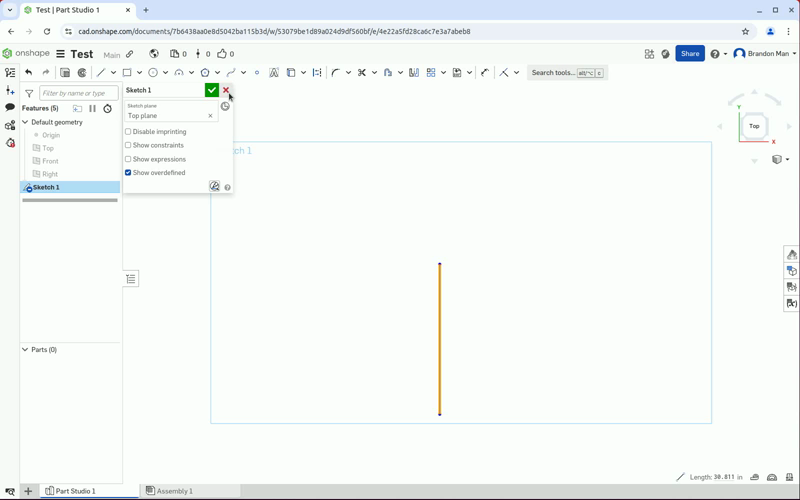
key(shift+h)
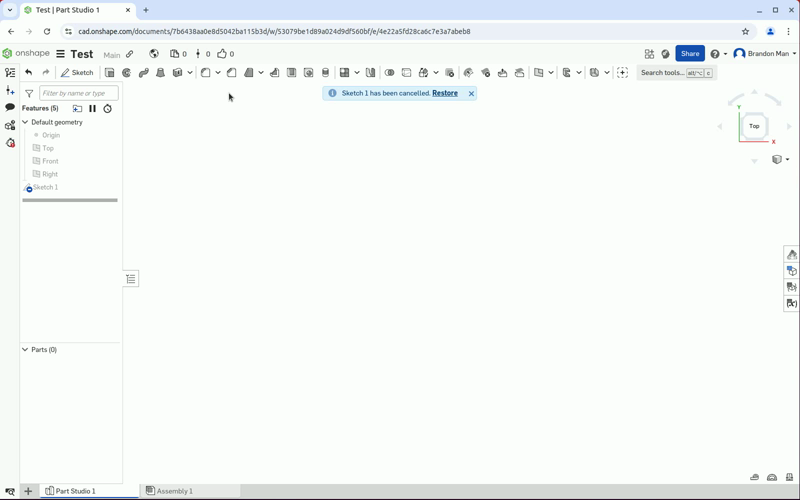
mouse_move(73, 352)
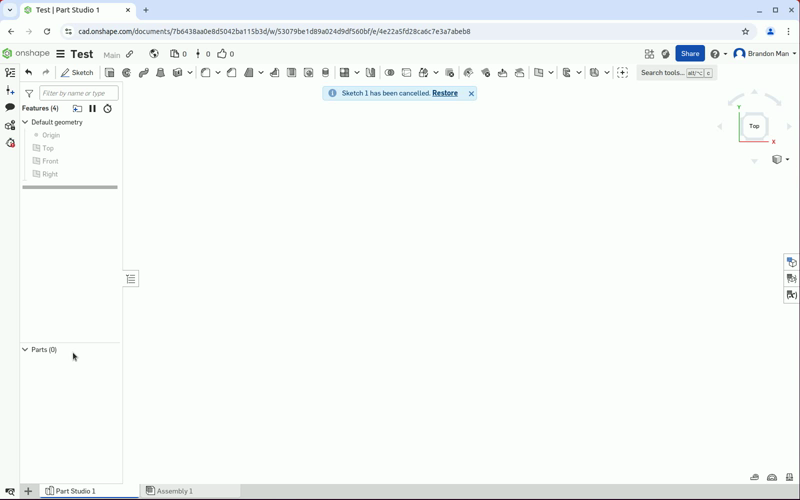
key(y)
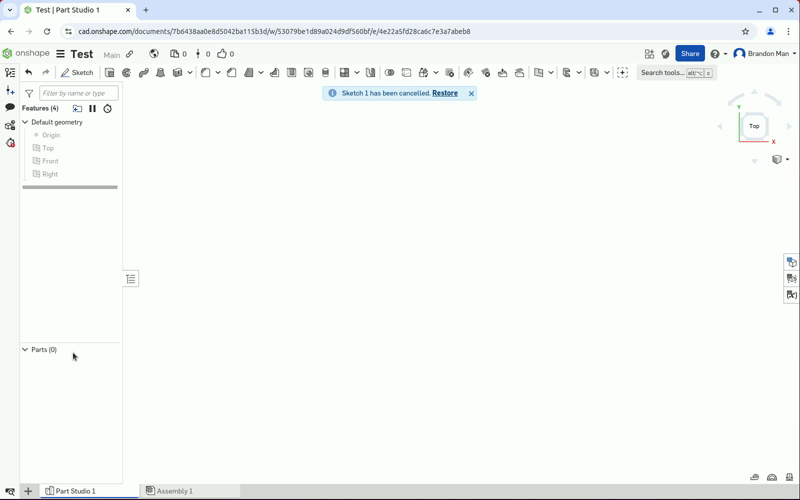
key(shift+p)
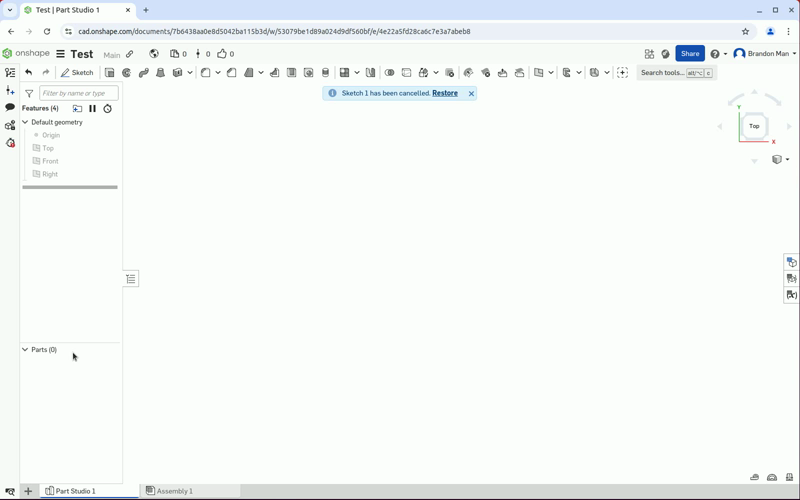
key(space)
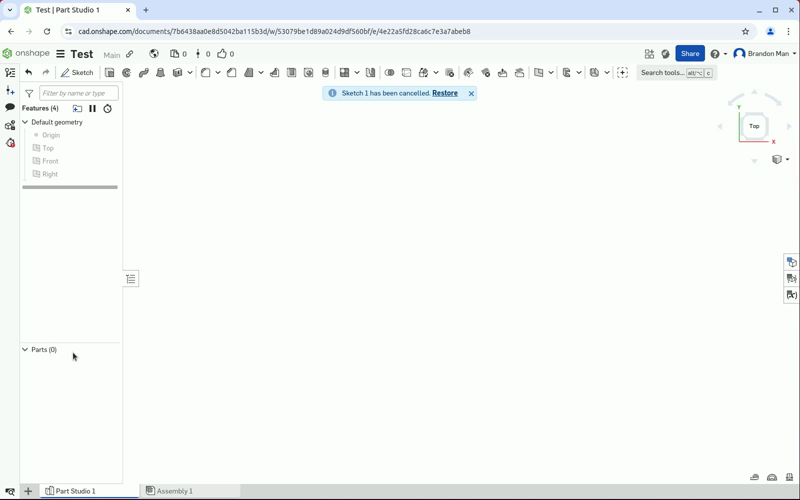
key_down(shift)
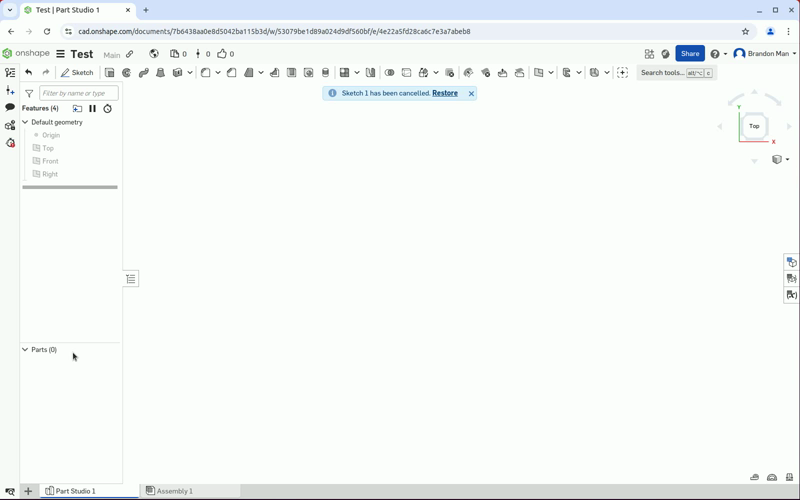
key(up)
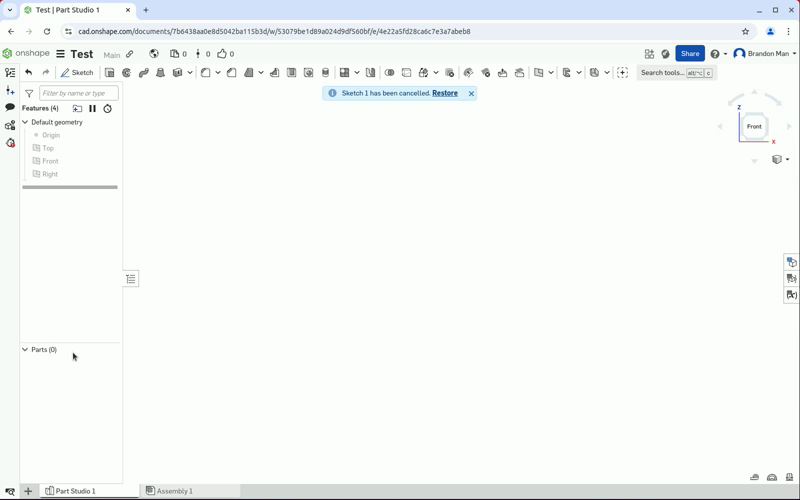
key_up(shift)
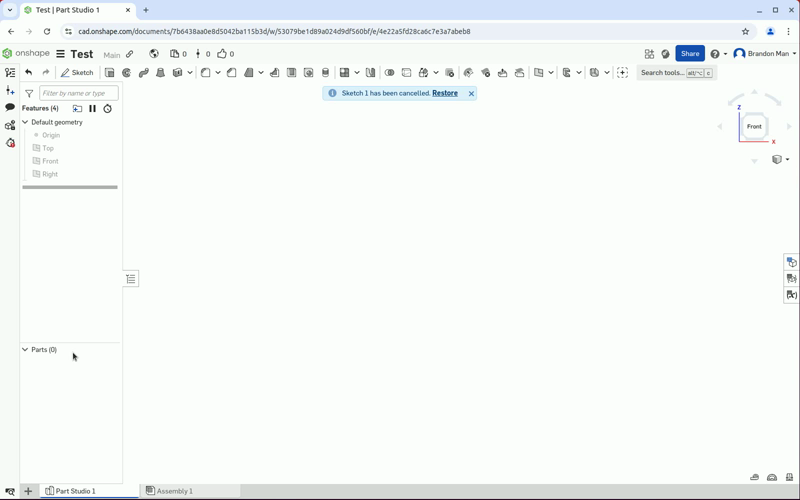
mouse_move(73, 352)
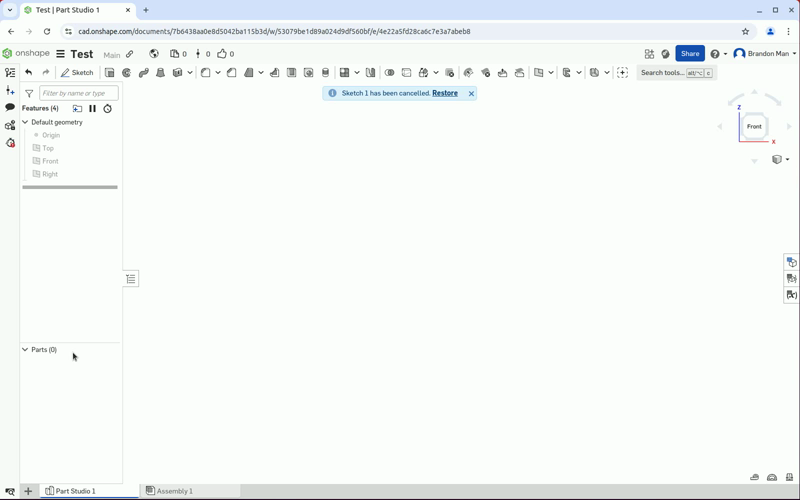
key(shift+y)
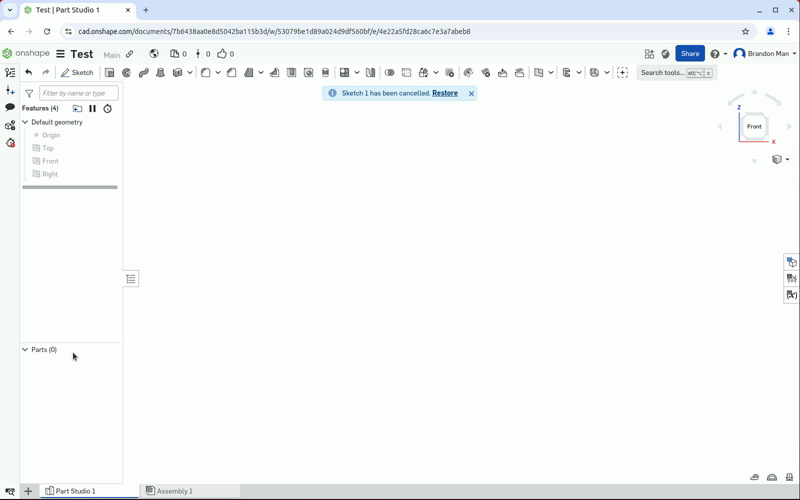
key(shift+s)
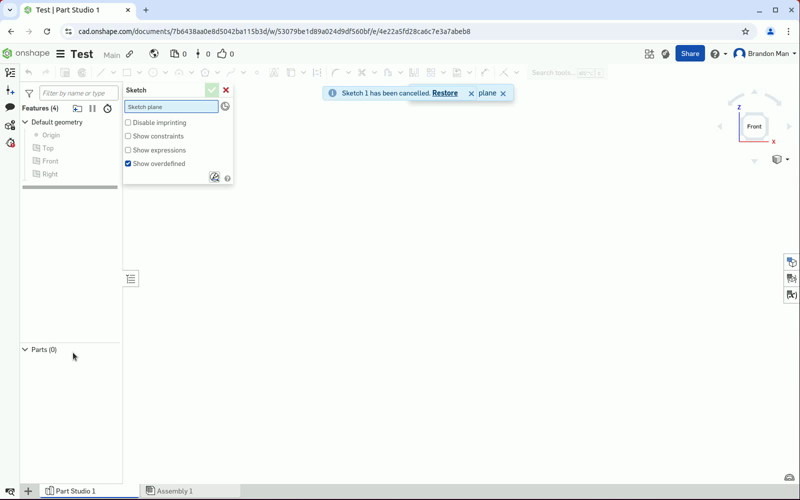
mouse_move(73, 163)
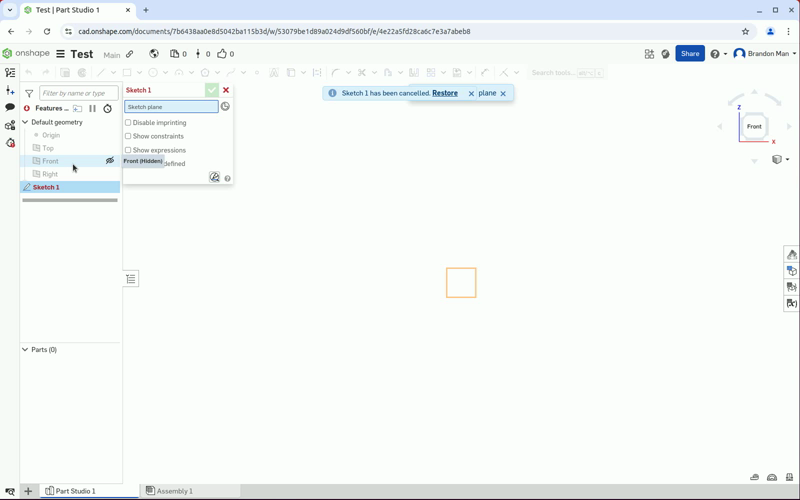
click(73, 163)
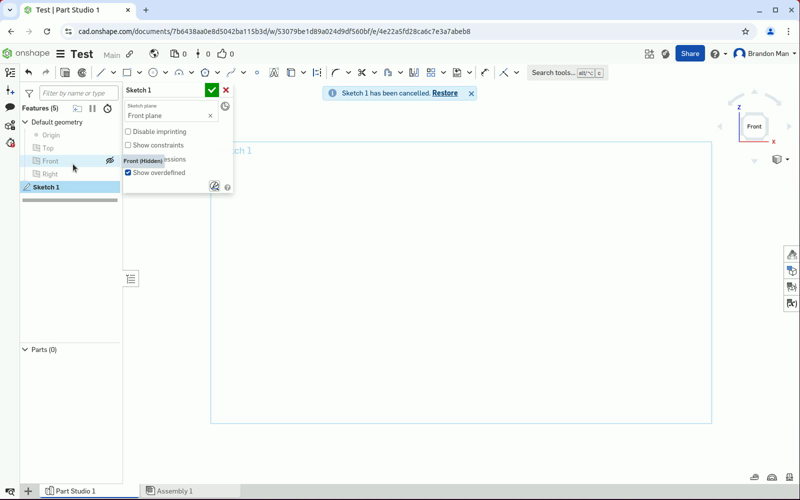
mouse_move(73, 352)
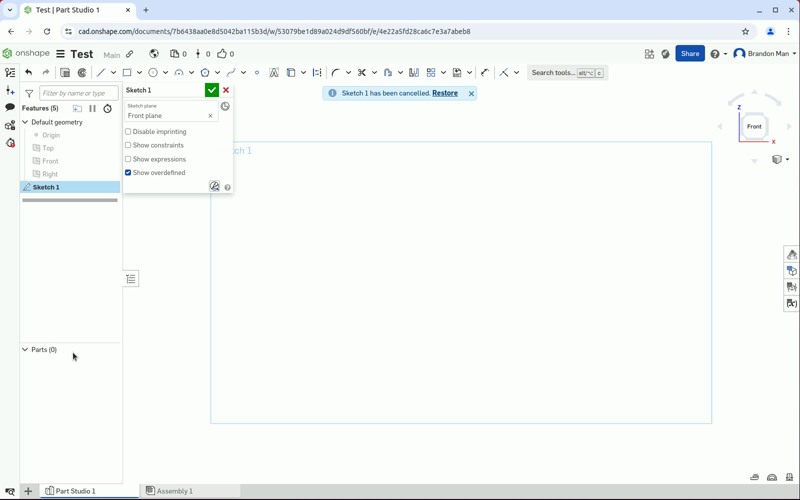
key(y)
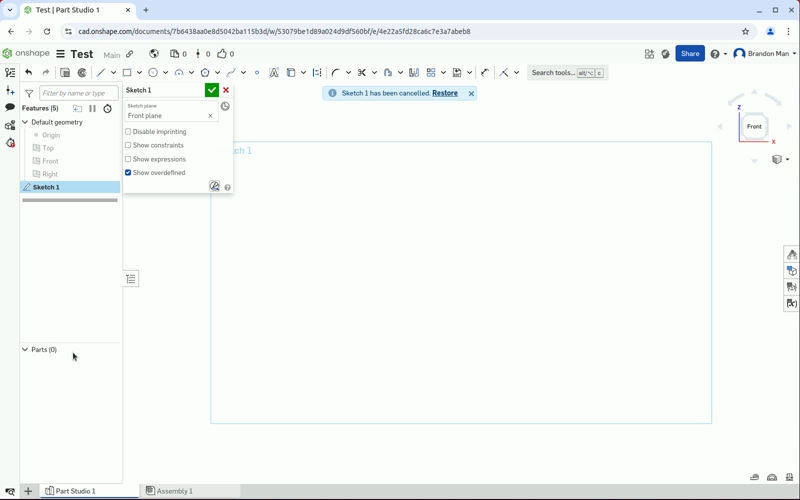
key(c)
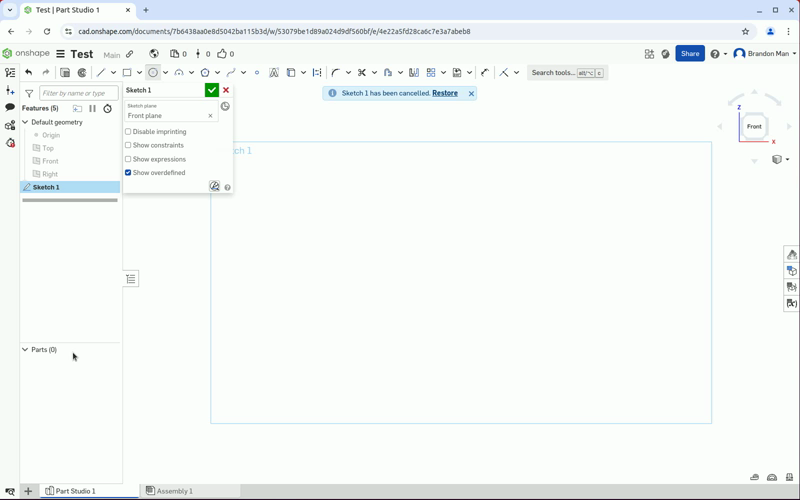
key_down(shift)
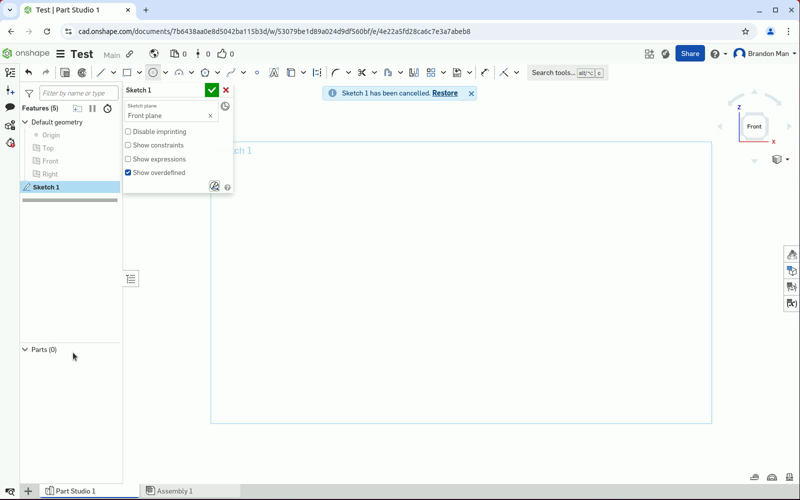
mouse_move(461, 282)
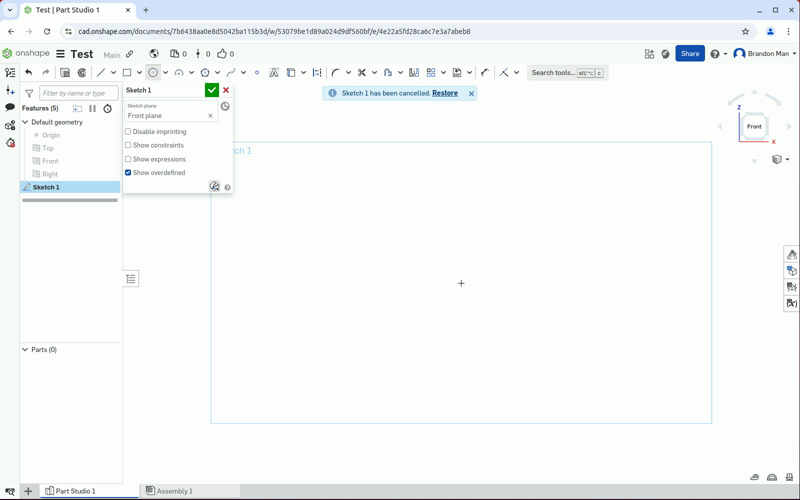
click(461, 282)
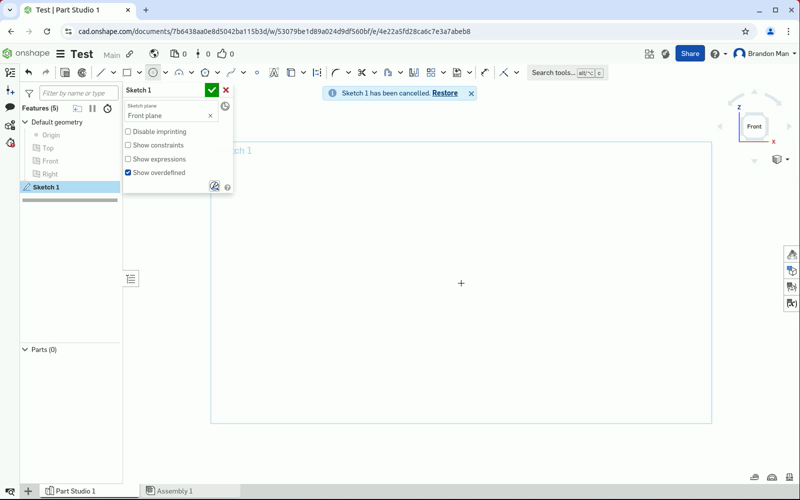
key_up(shift)
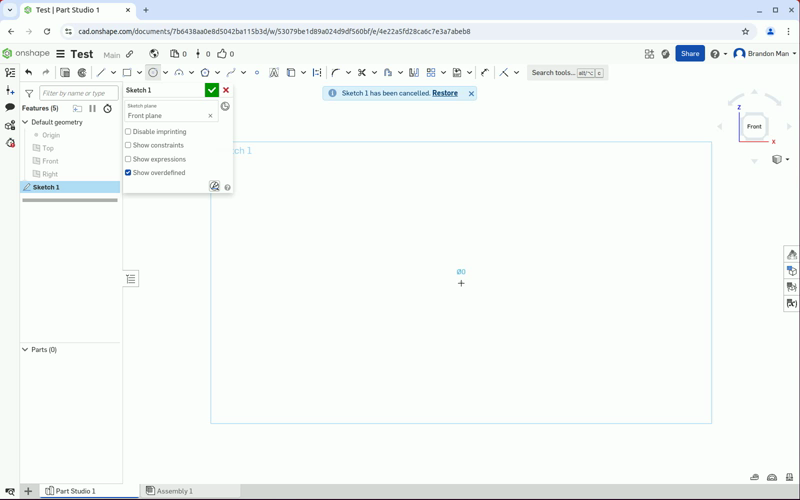
mouse_move(503, 282)
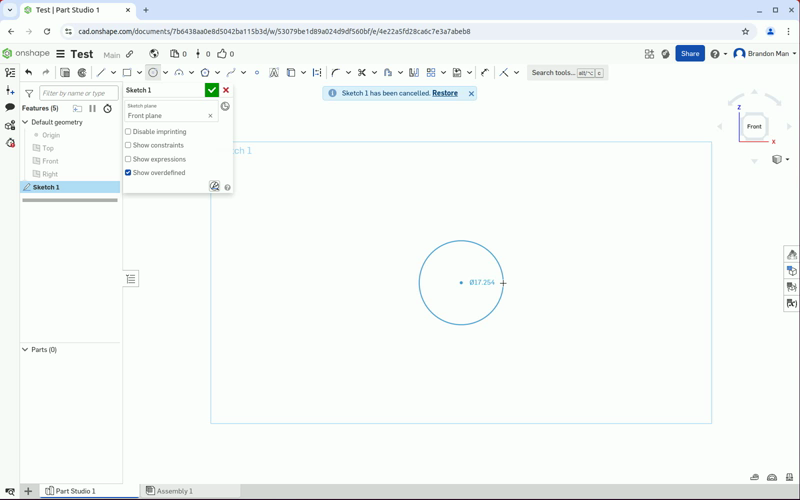
click(503, 282)
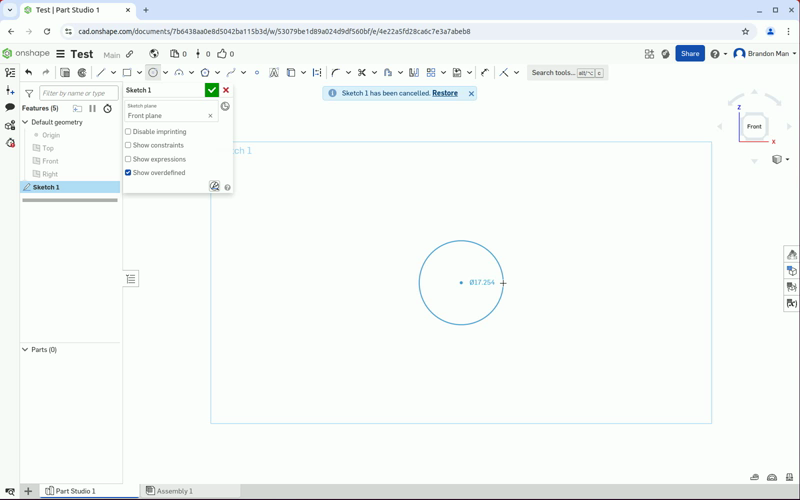
key(esc)
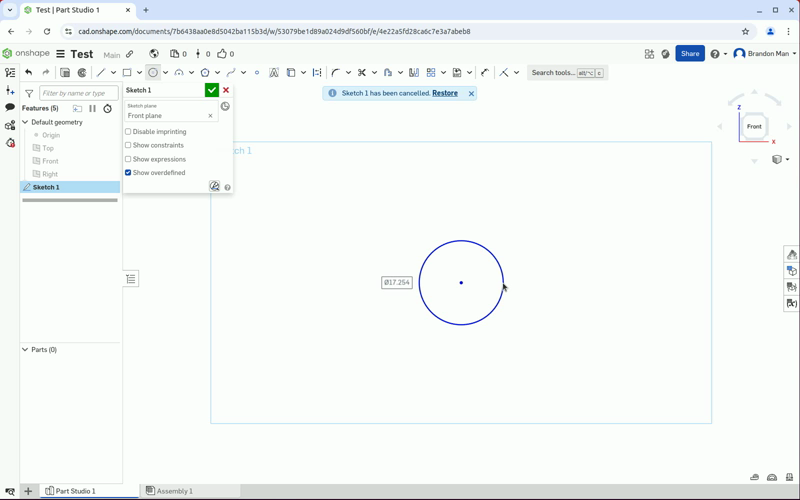
mouse_move(481, 268)
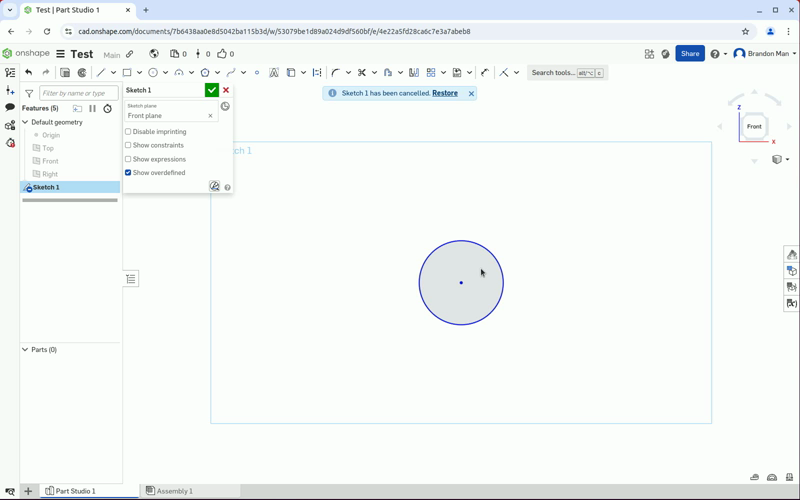
click(481, 268)
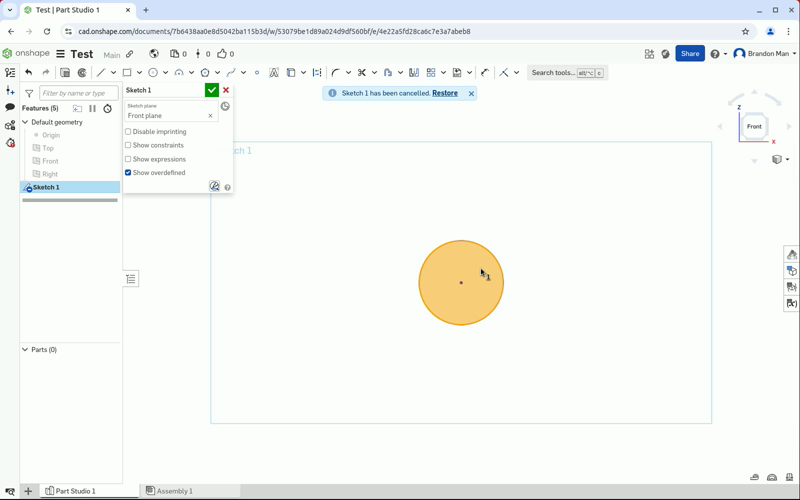
mouse_move(73, 352)
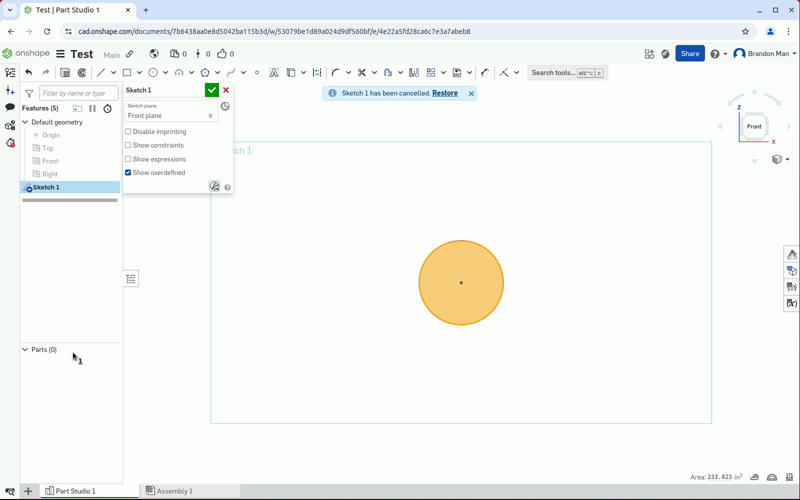
key(shift+y)
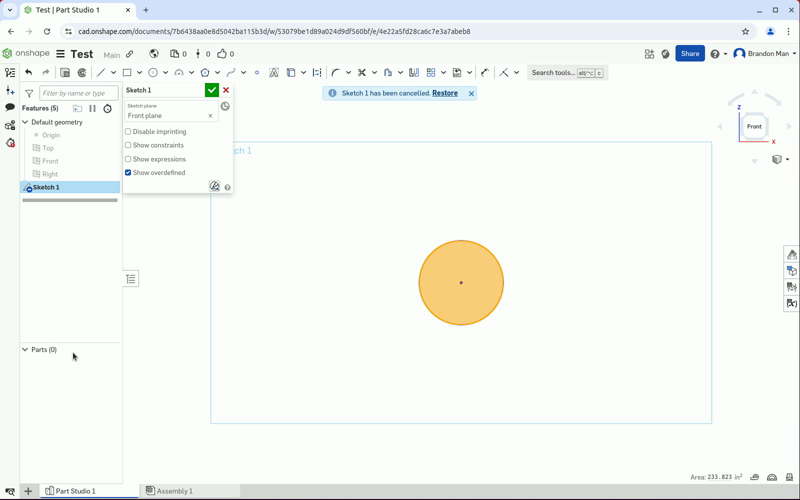
key(shift+e)
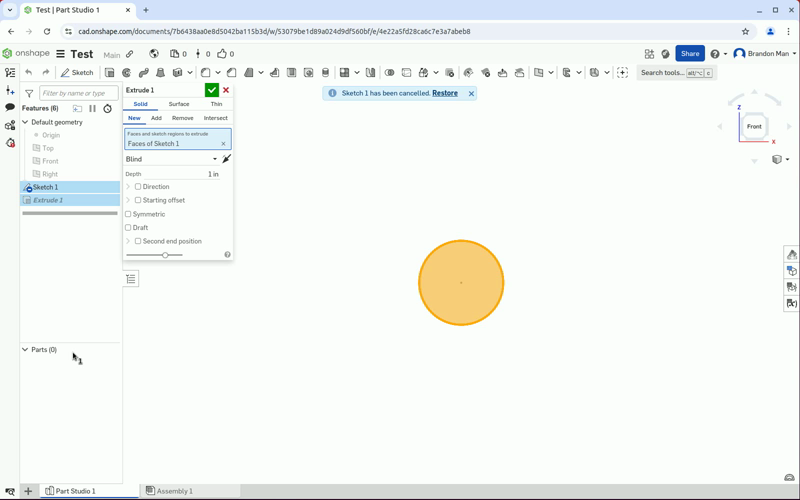
mouse_move(143, 106)
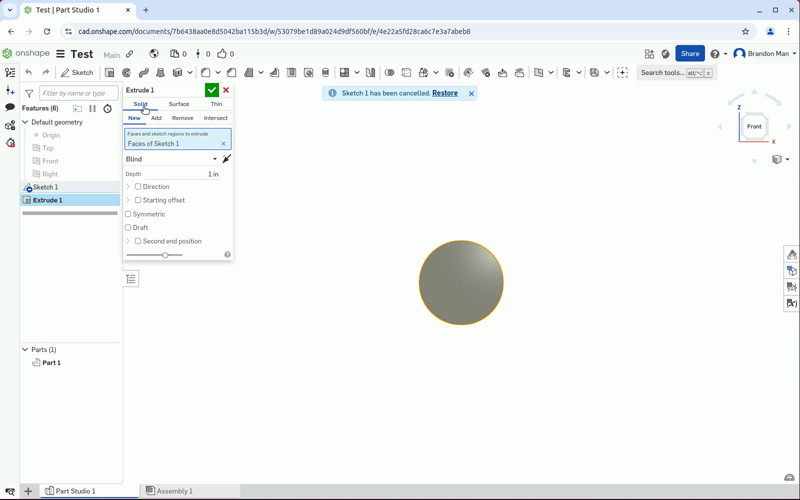
click(143, 106)
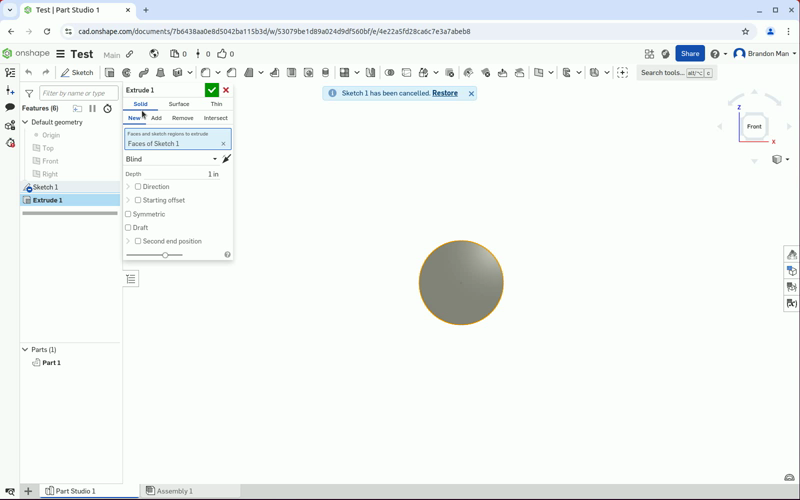
mouse_move(137, 120)
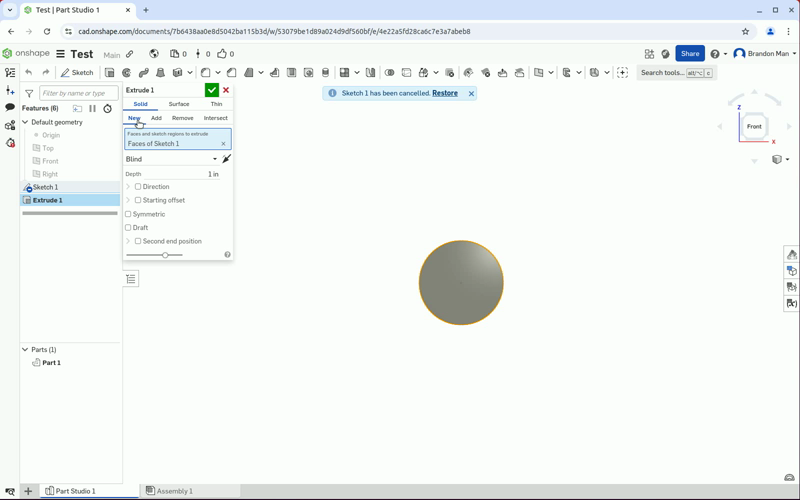
click(137, 120)
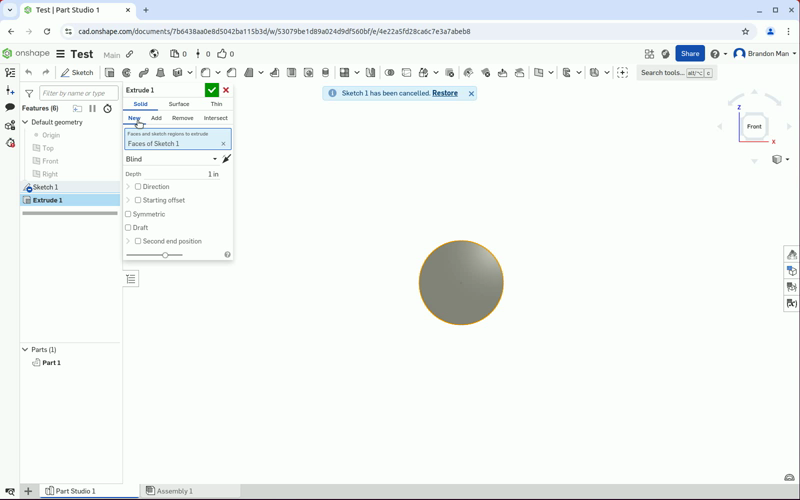
key(tab, 4)
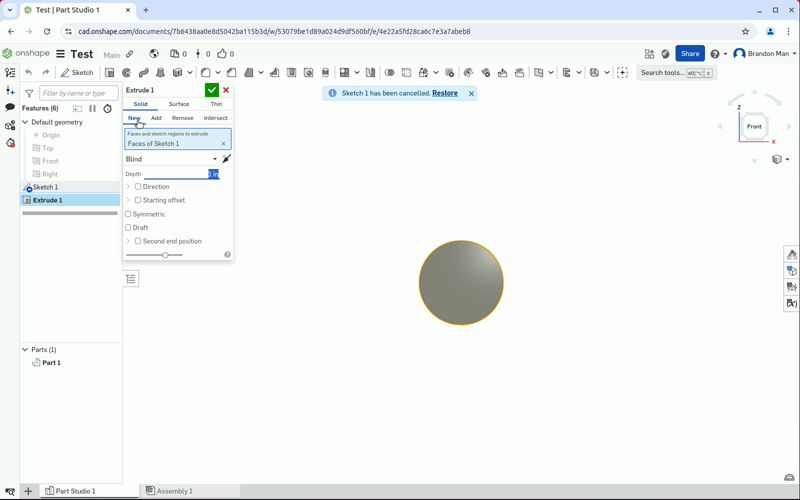
text(23.108)
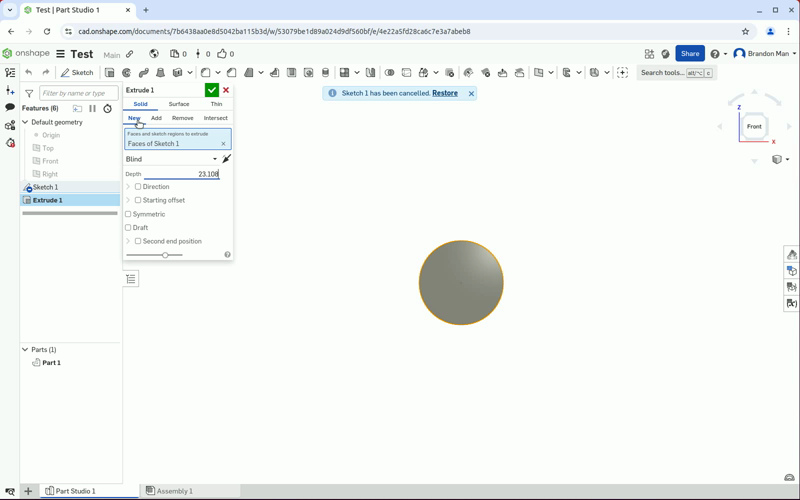
key(enter)
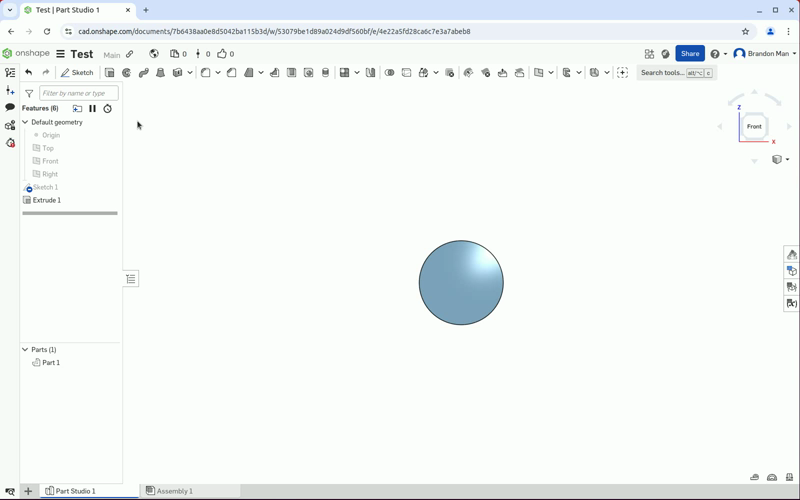
key(shift+h)
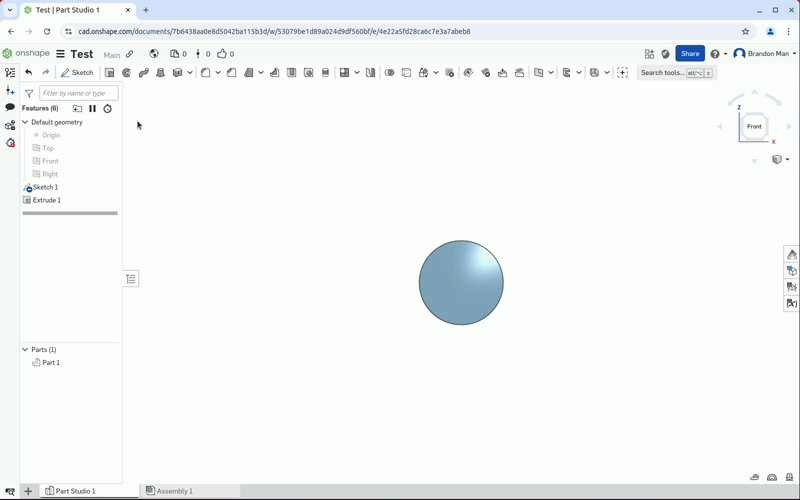
key(shift+h)
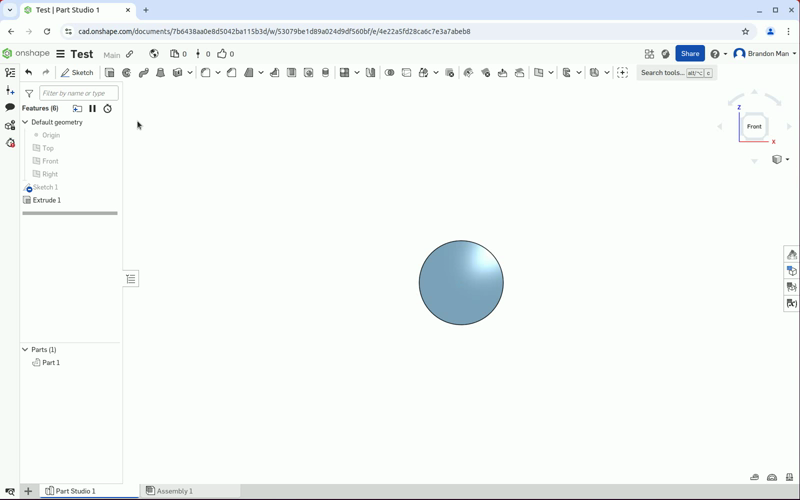
mouse_move(73, 189)
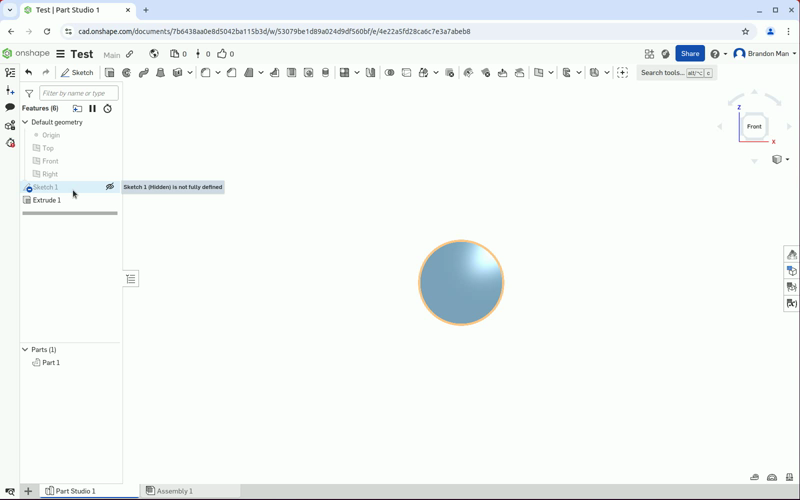
click(73, 189)
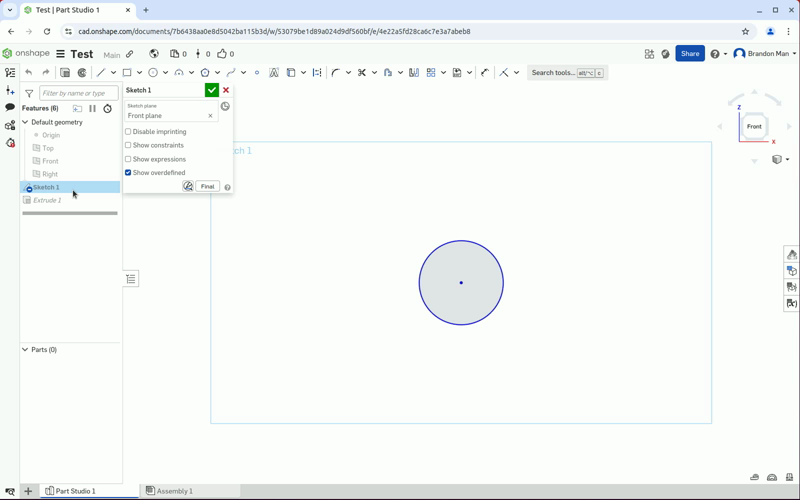
mouse_move(229, 92)
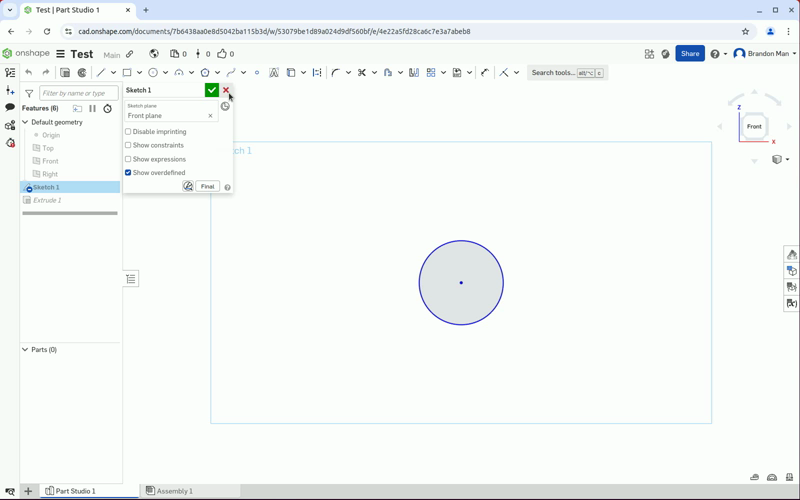
click(229, 92)
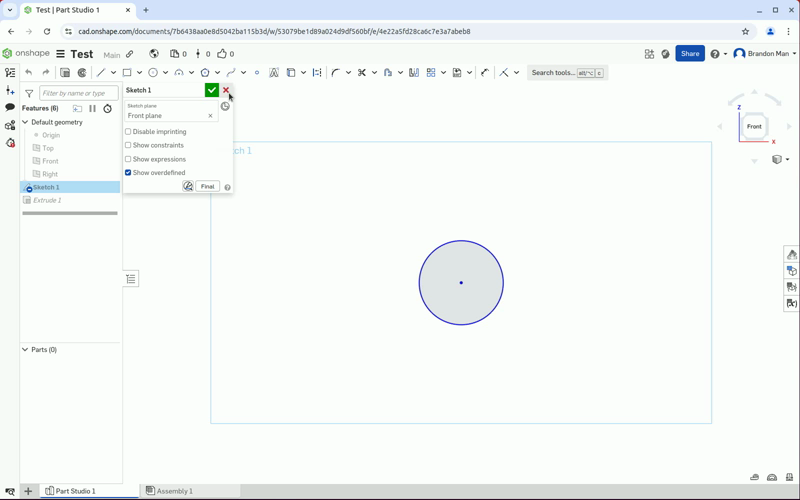
key(shift+s)
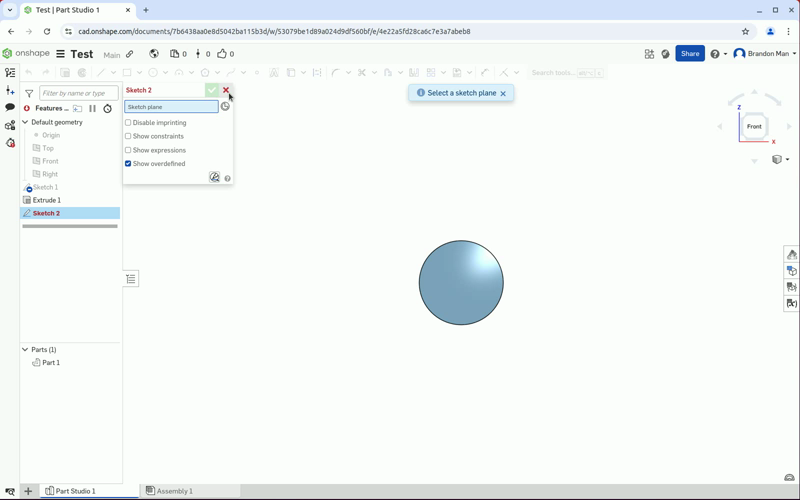
mouse_move(73, 163)
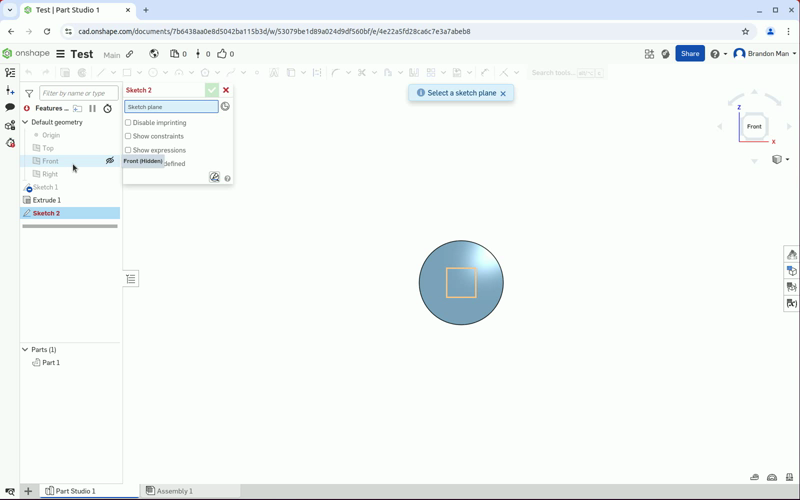
click(73, 163)
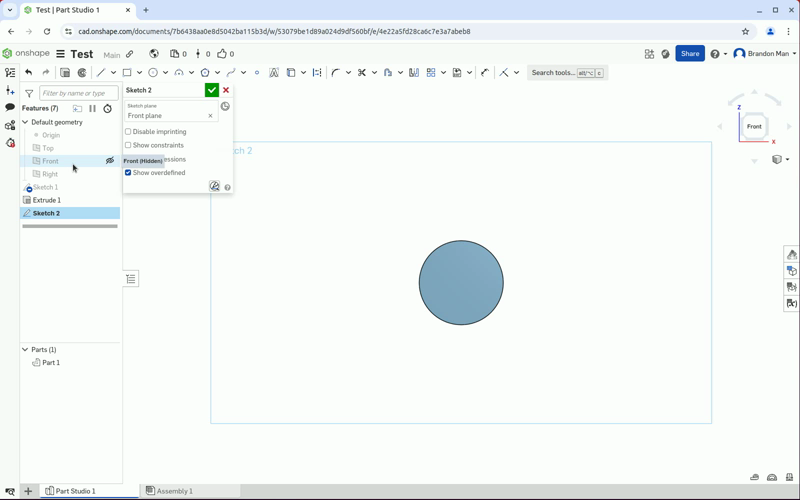
mouse_move(73, 352)
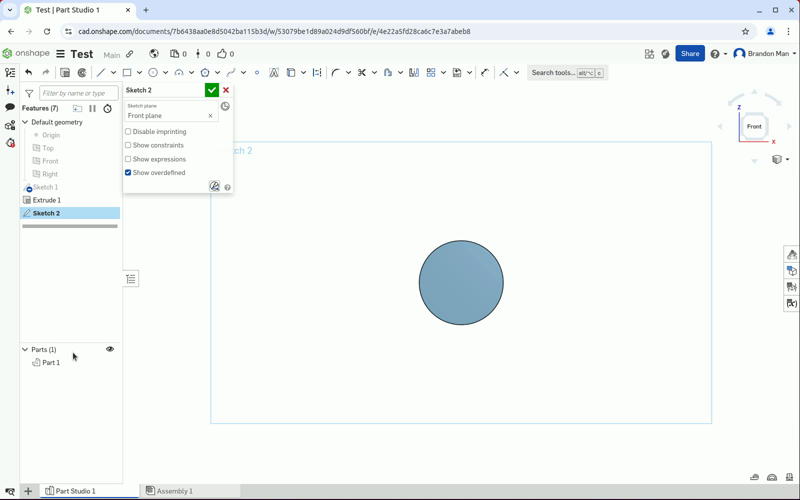
key(y)
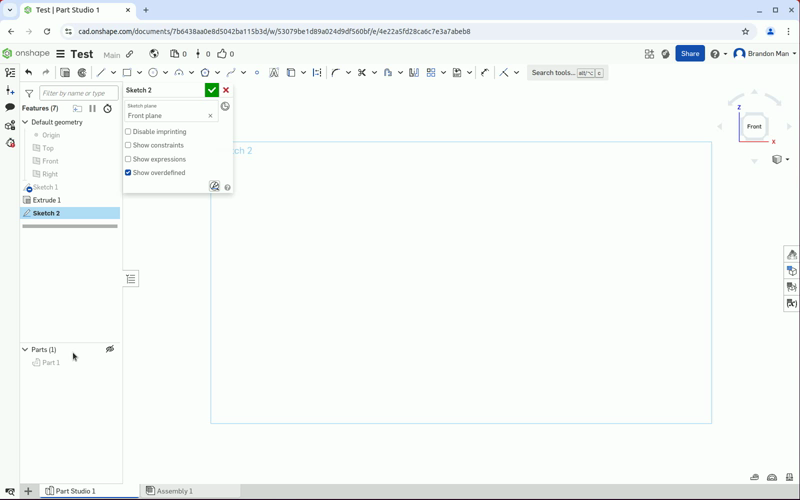
key(c)
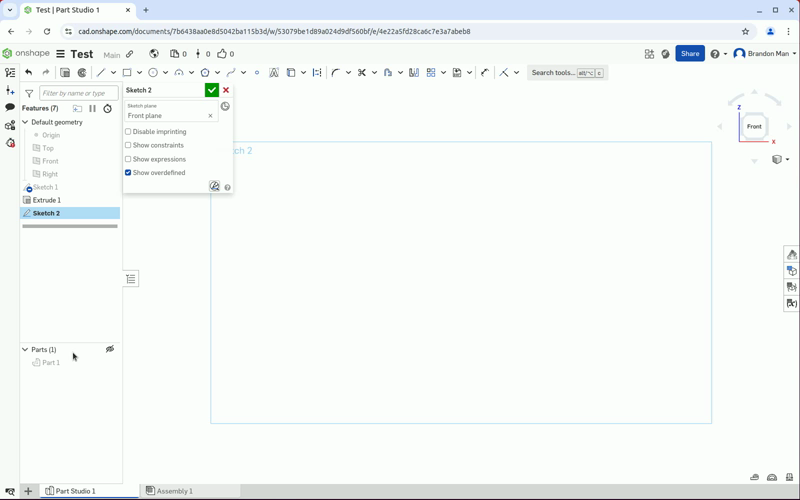
key_down(shift)
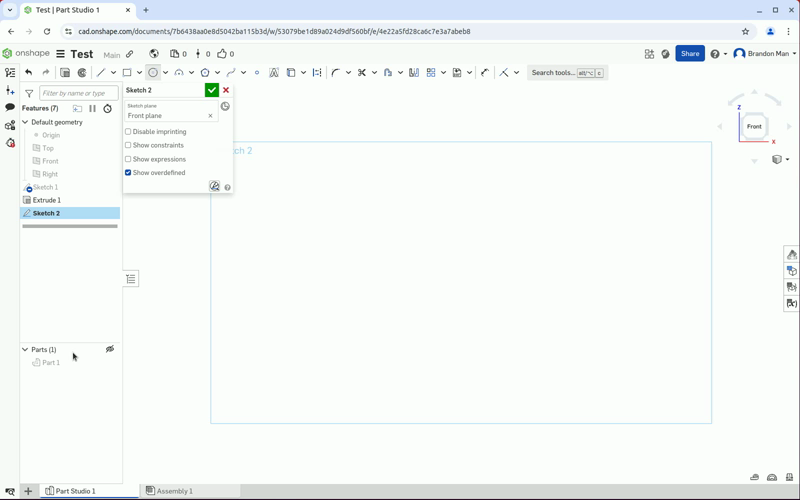
mouse_move(461, 282)
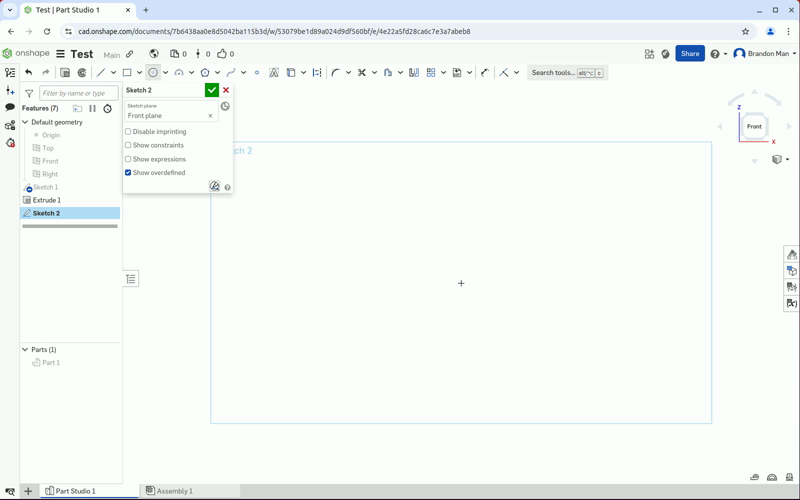
click(461, 282)
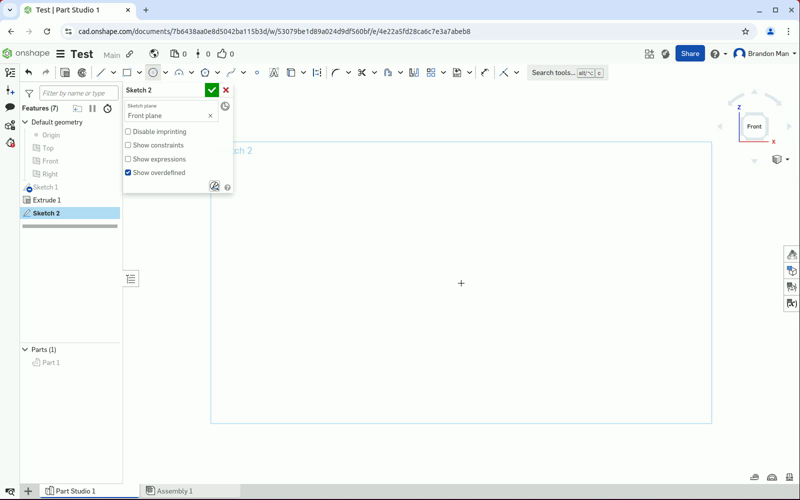
key_up(shift)
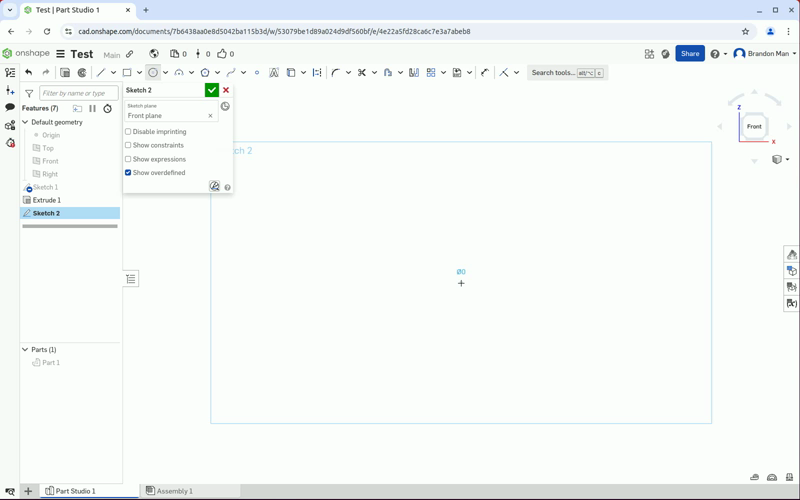
mouse_move(482, 282)
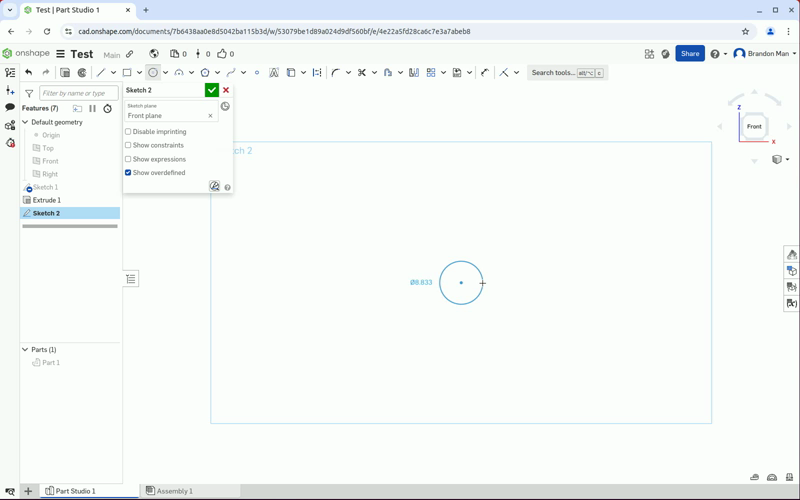
click(482, 282)
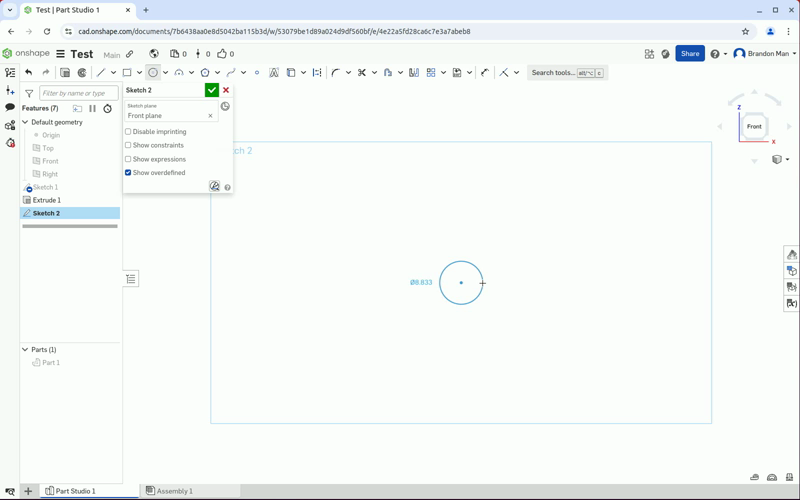
key(esc)
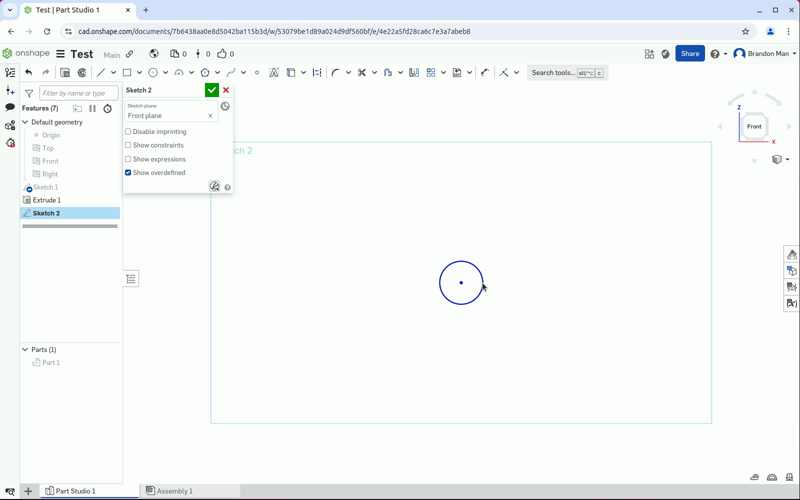
mouse_move(449, 292)
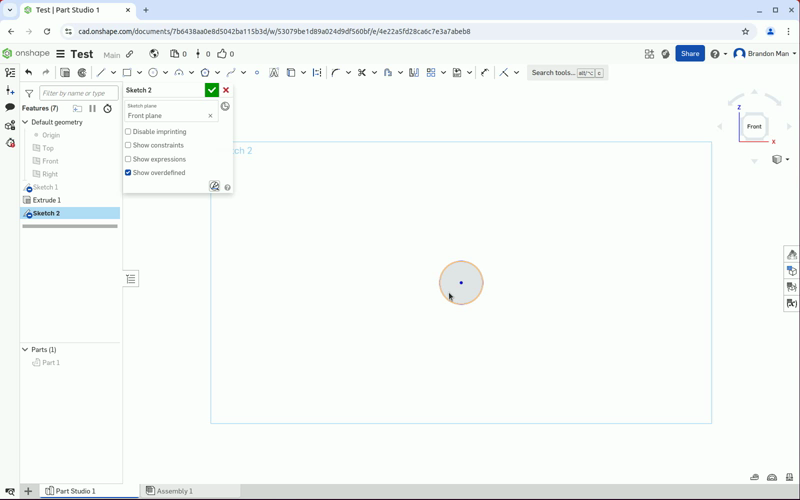
scroll(6)
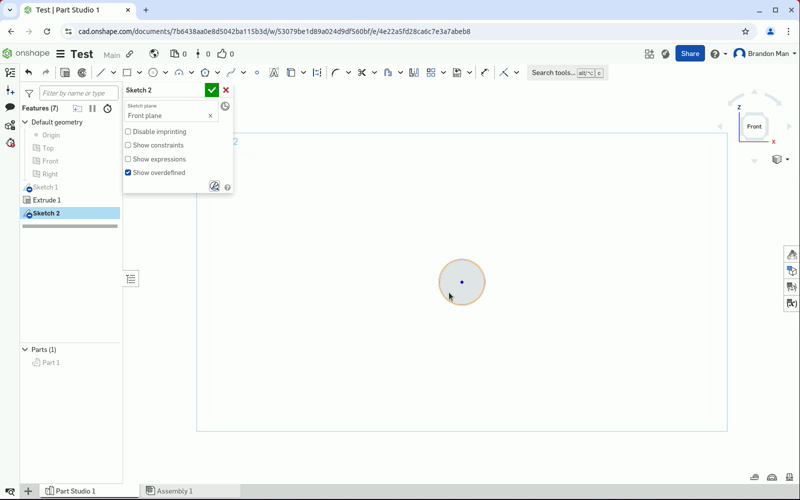
scroll(6)
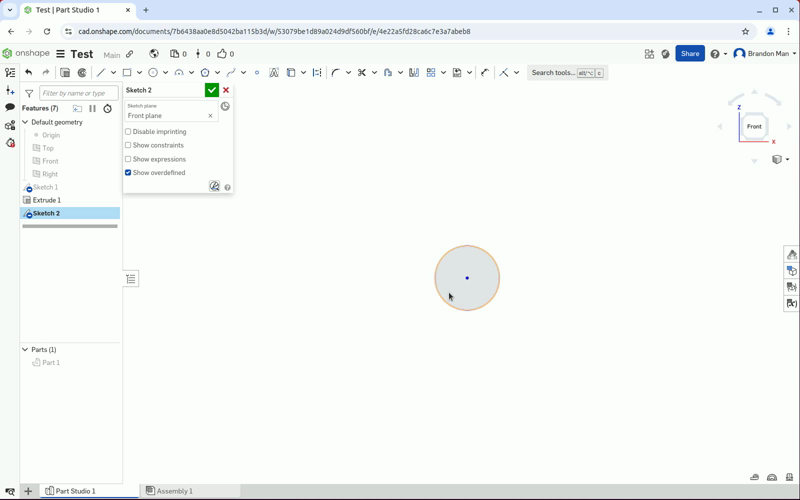
scroll(6)
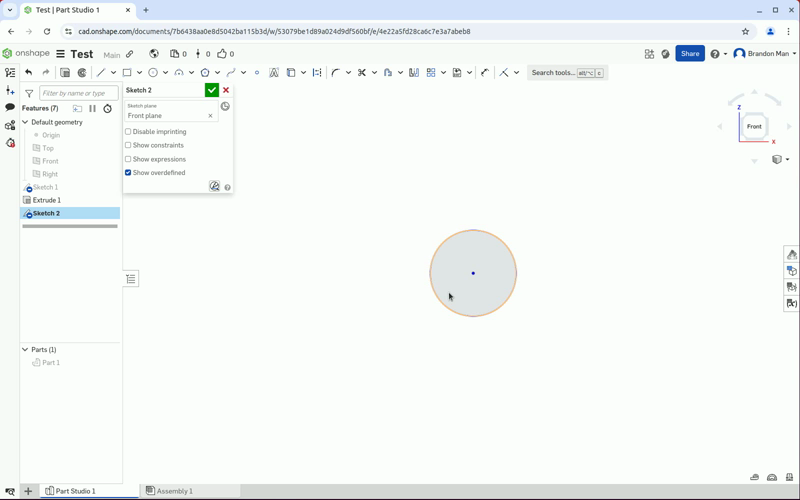
scroll(6)
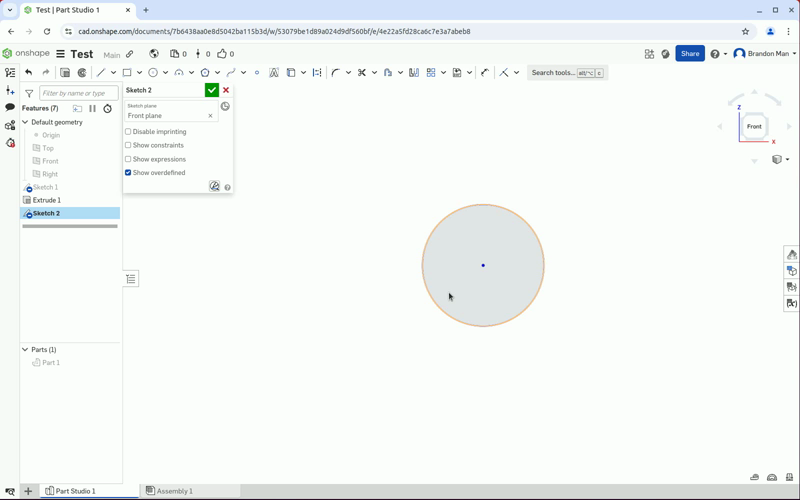
scroll(6)
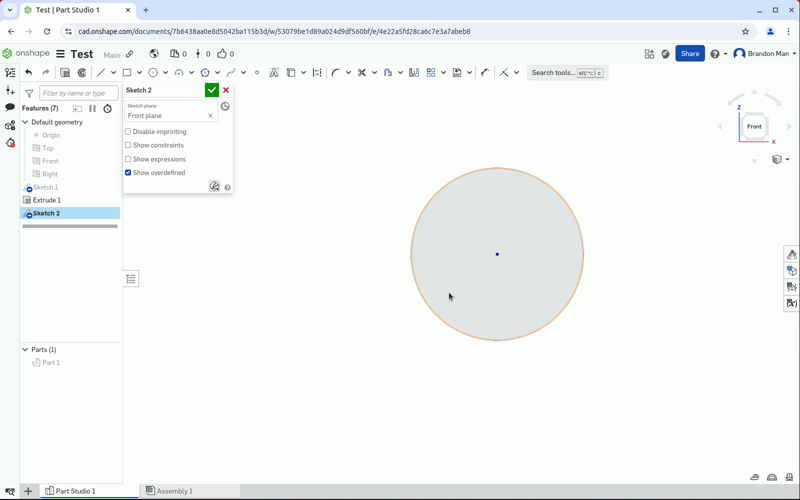
scroll(6)
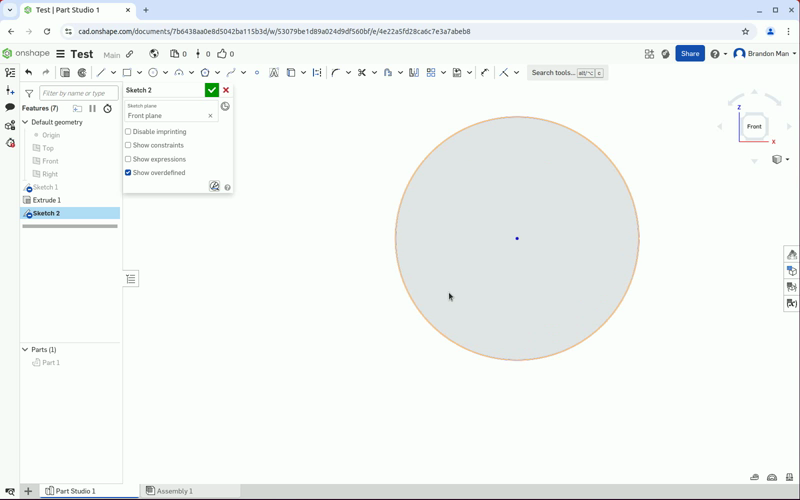
scroll(6)
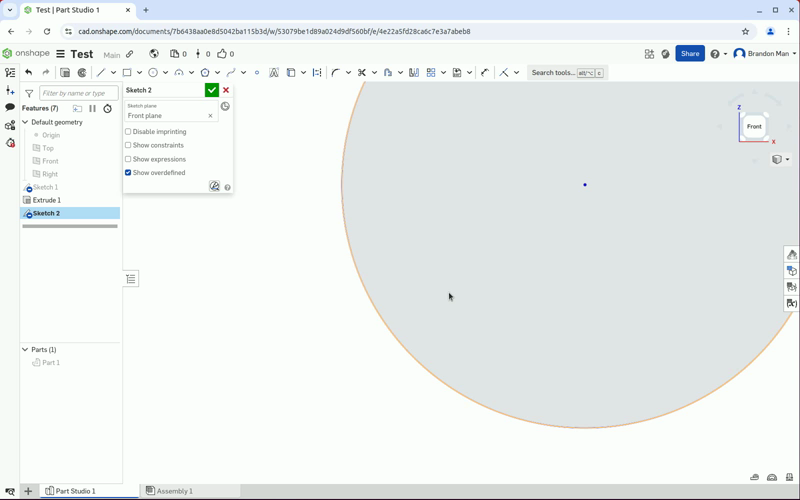
click(449, 292)
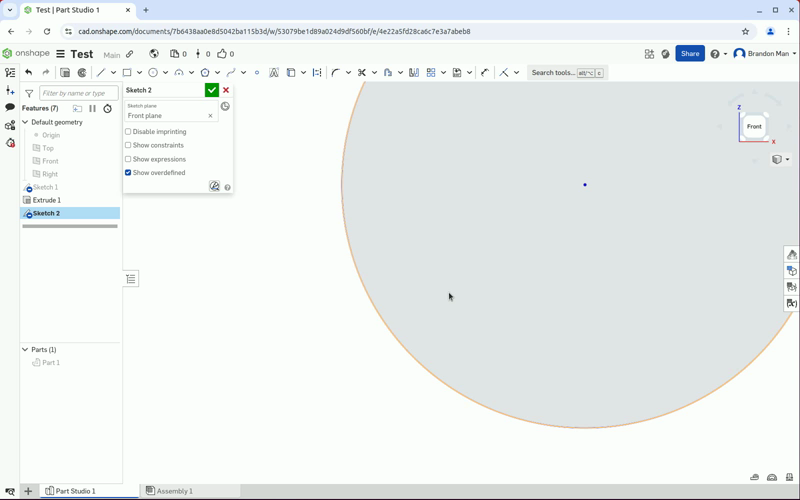
scroll(-6)
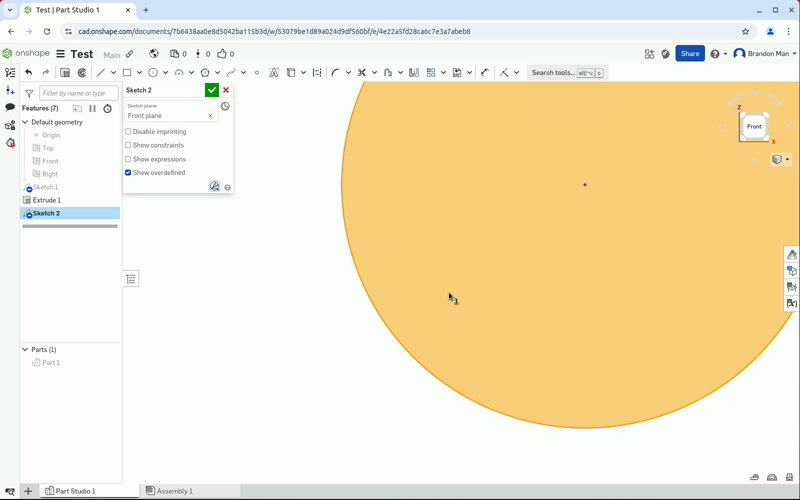
scroll(-6)
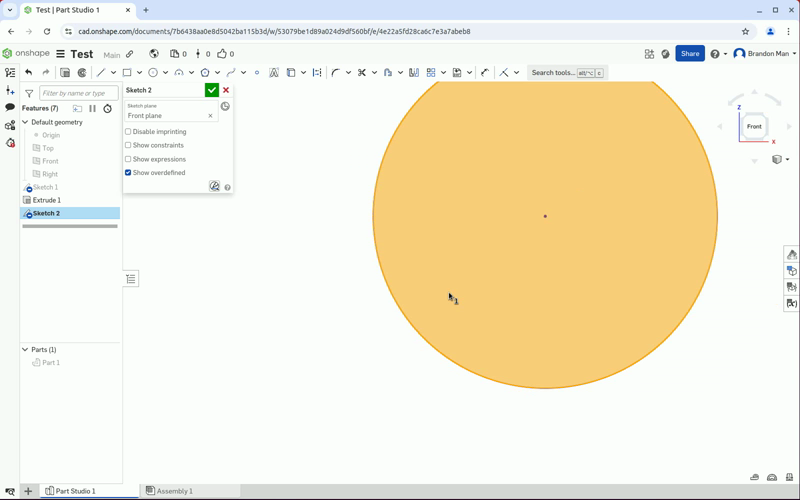
scroll(-6)
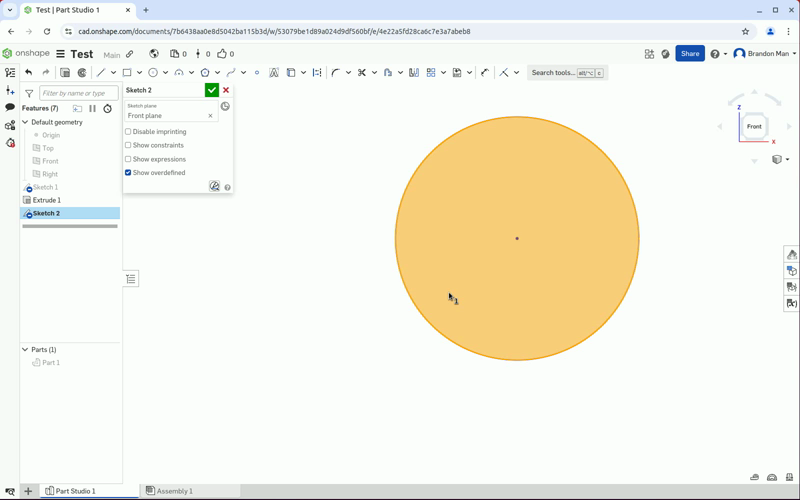
scroll(-6)
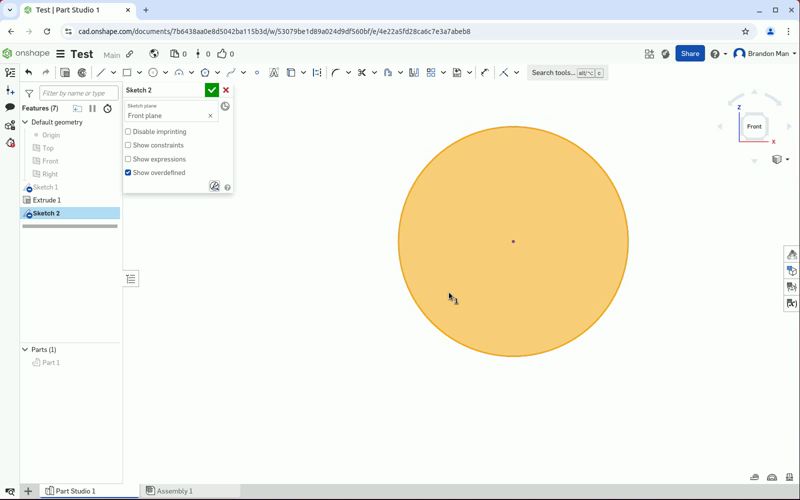
scroll(-6)
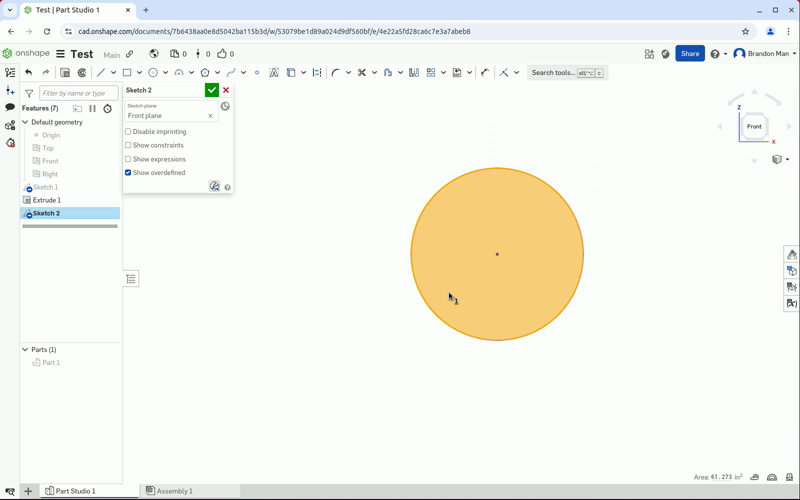
scroll(-6)
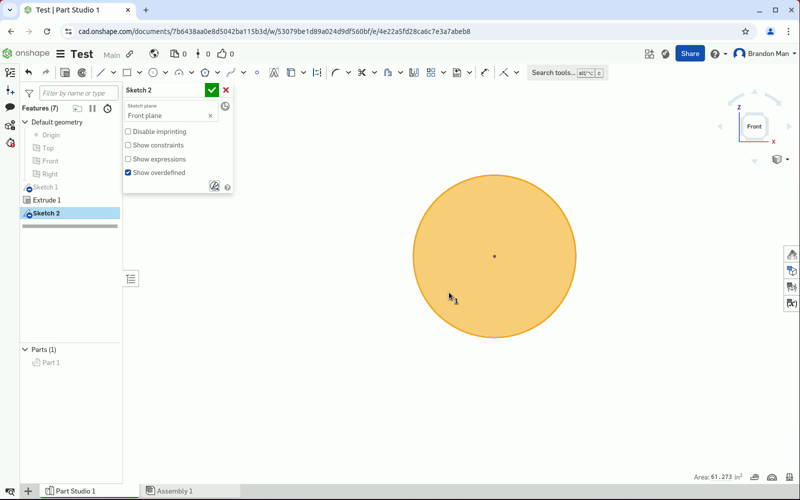
scroll(-6)
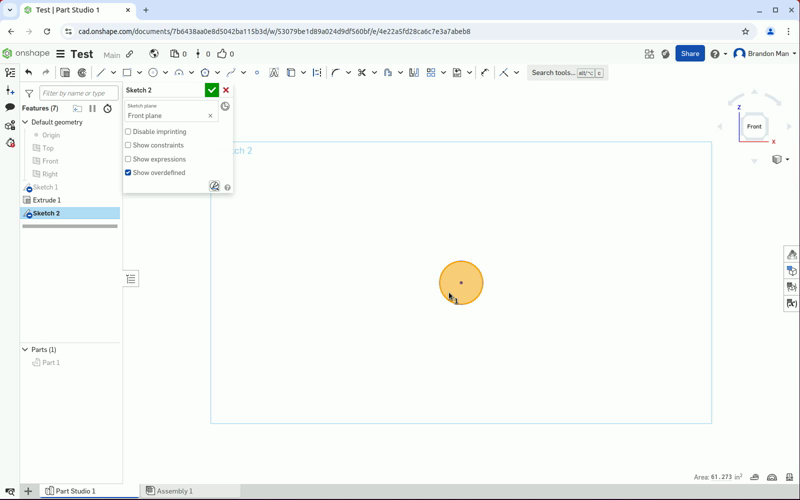
mouse_move(73, 352)
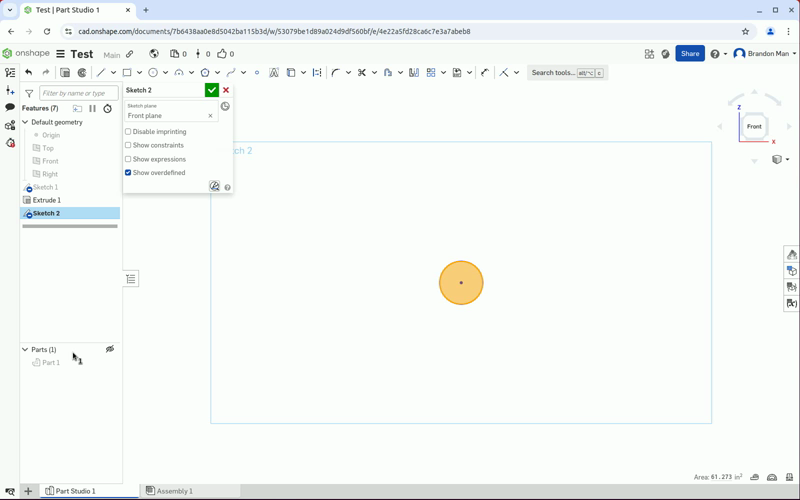
key(shift+y)
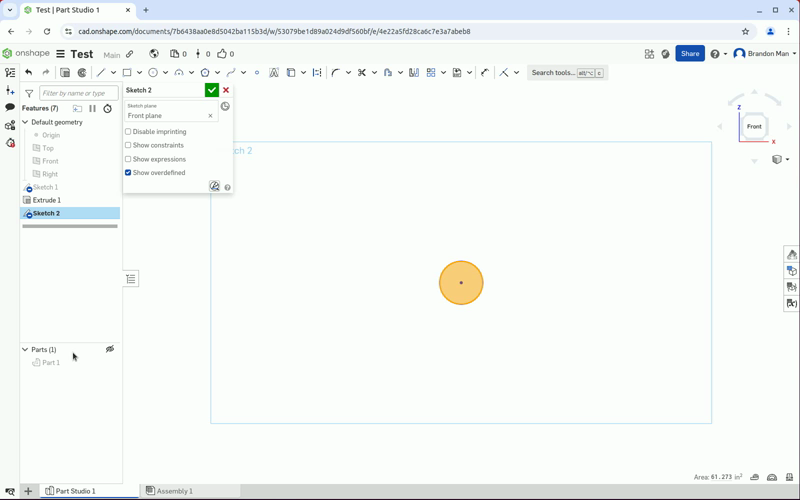
key(shift+e)
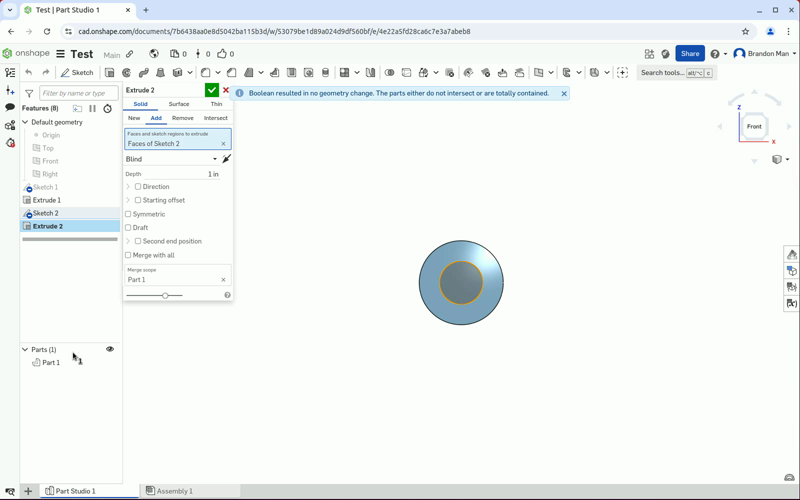
mouse_move(143, 106)
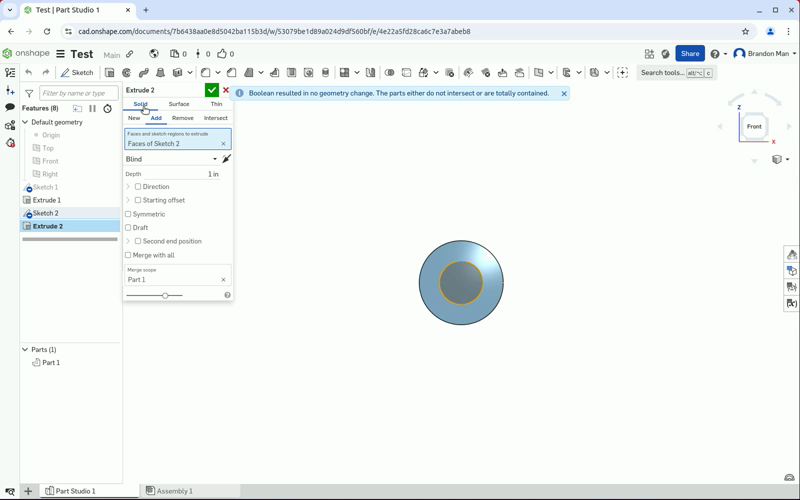
click(143, 106)
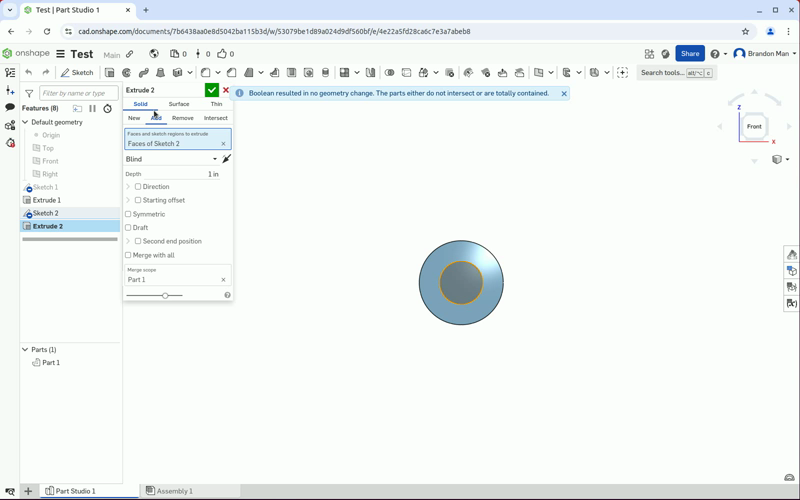
mouse_move(186, 120)
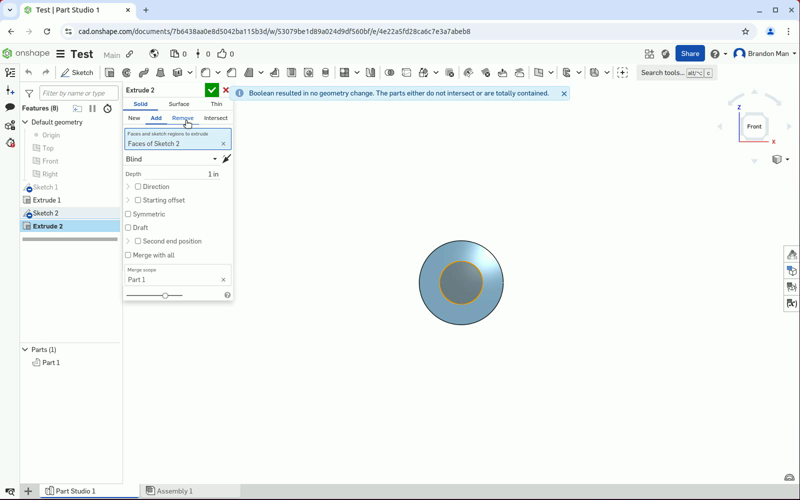
click(186, 120)
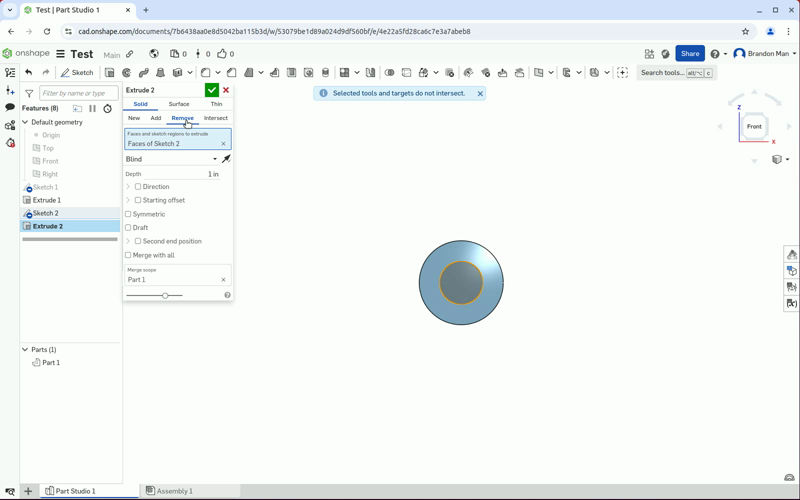
key(tab, 4)
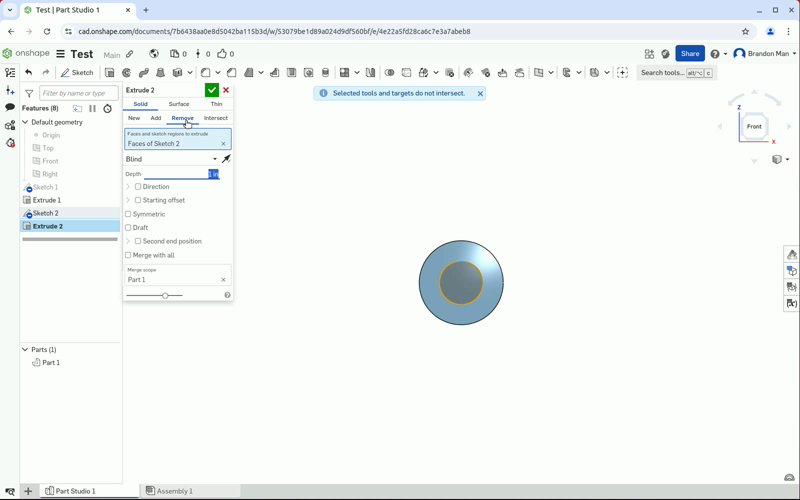
text(-23.108)
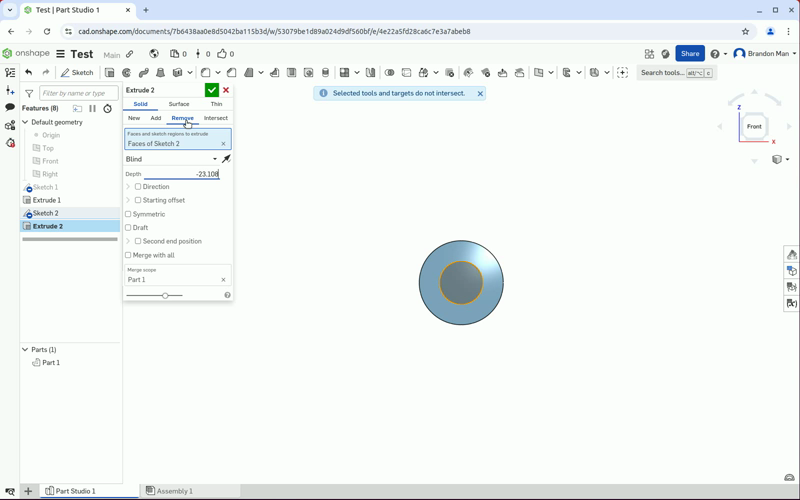
key(tab, 6)
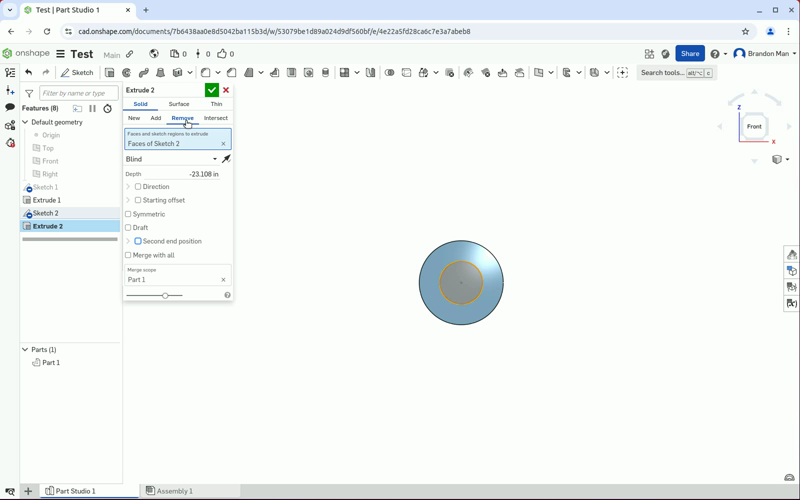
key(space)
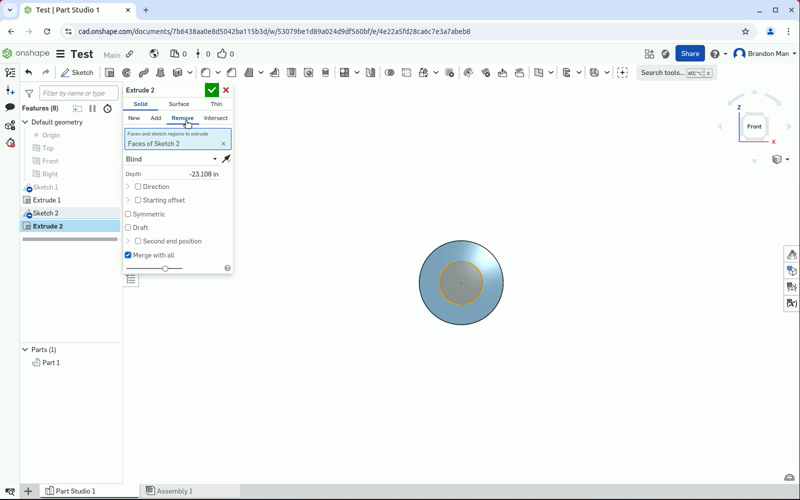
key(enter)
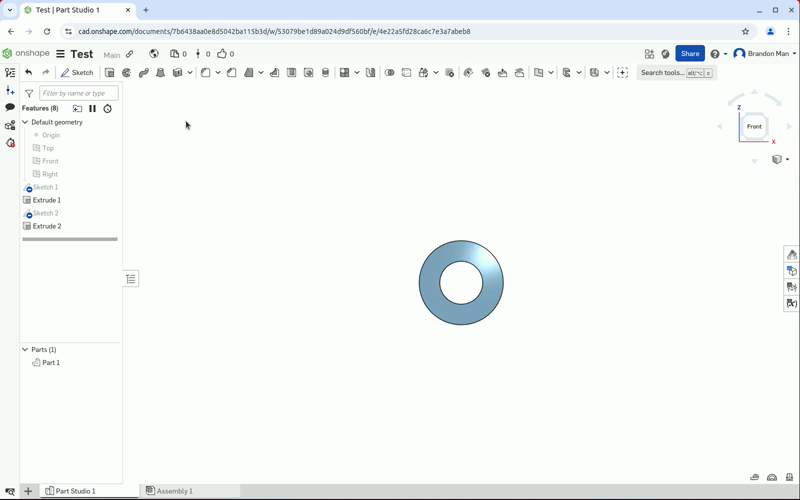
key(shift+h)
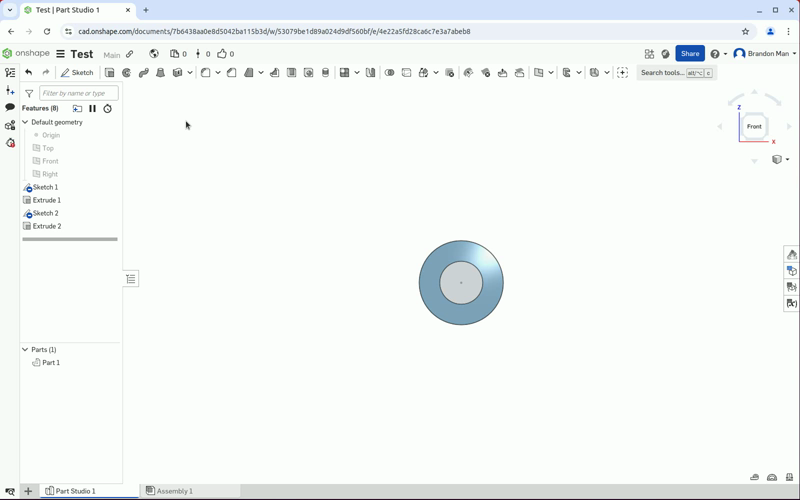
key(shift+h)
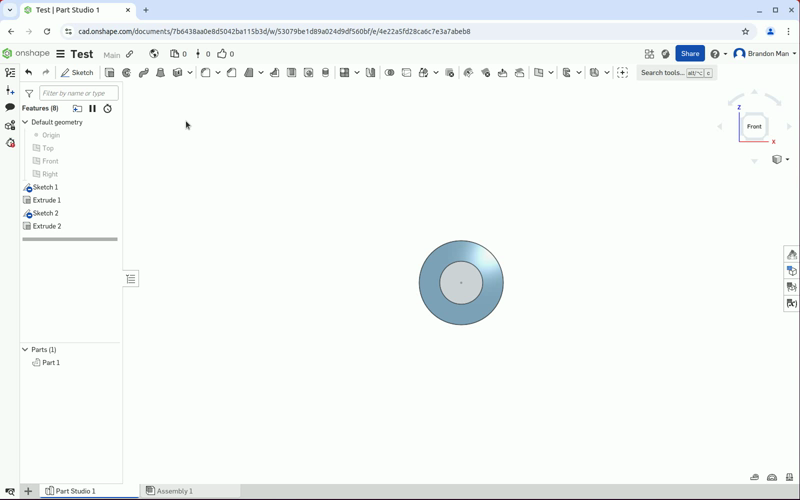
key(shift+7)
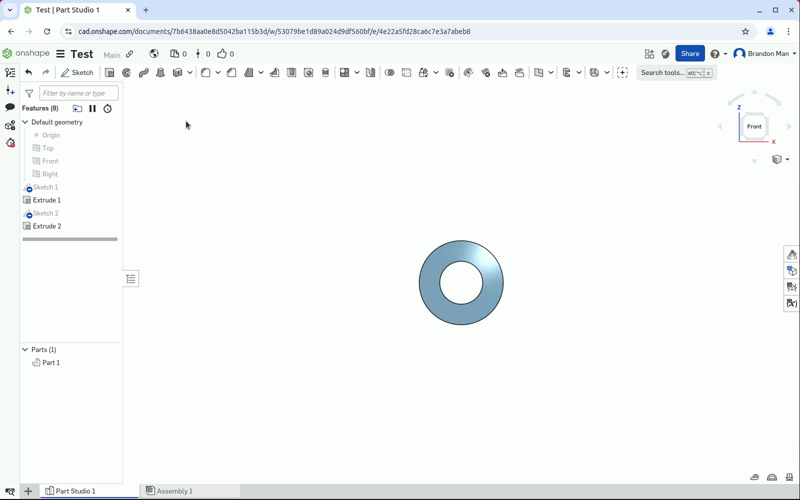
key(left, 2)
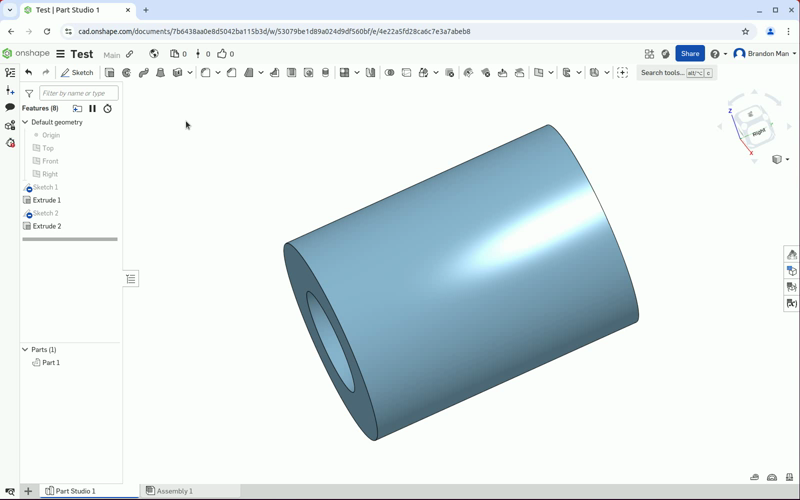
key(down, 2)
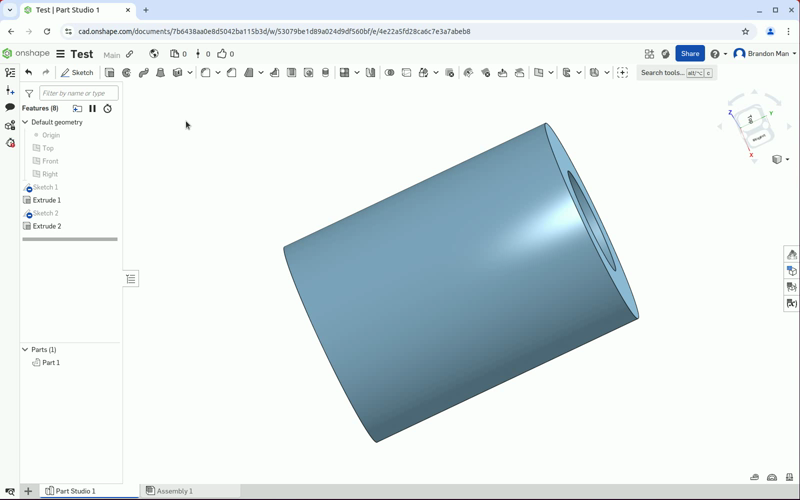
key(up, 2)
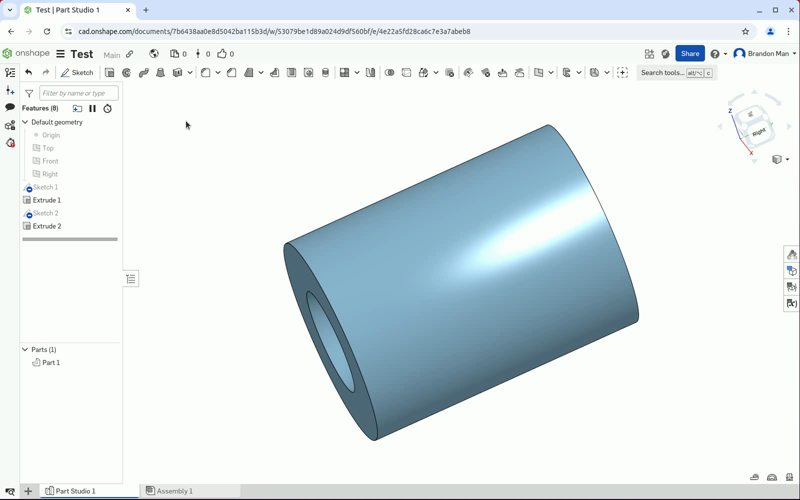
key(right, 2)
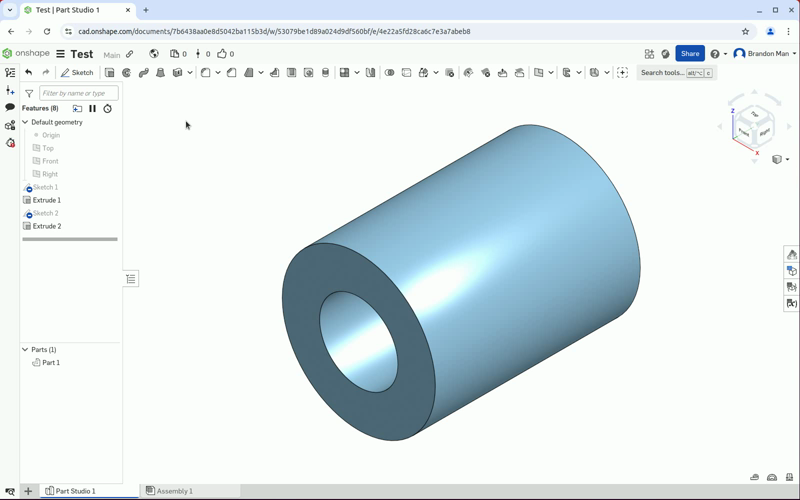
mouse_move(73, 189)
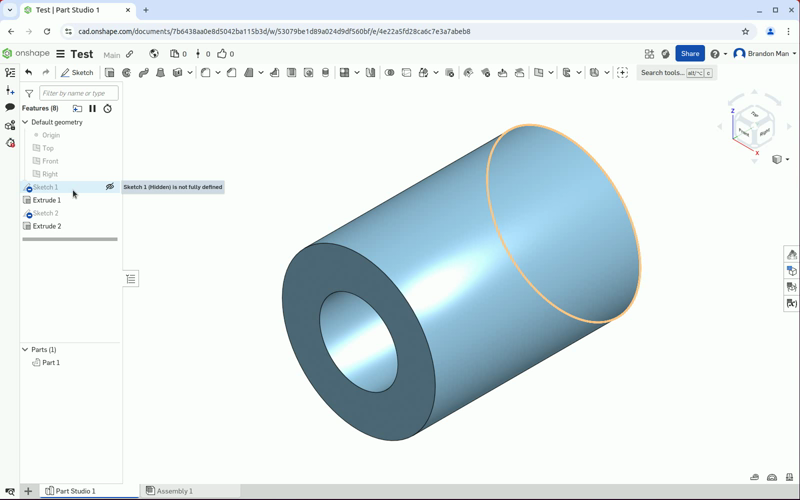
click(73, 189)